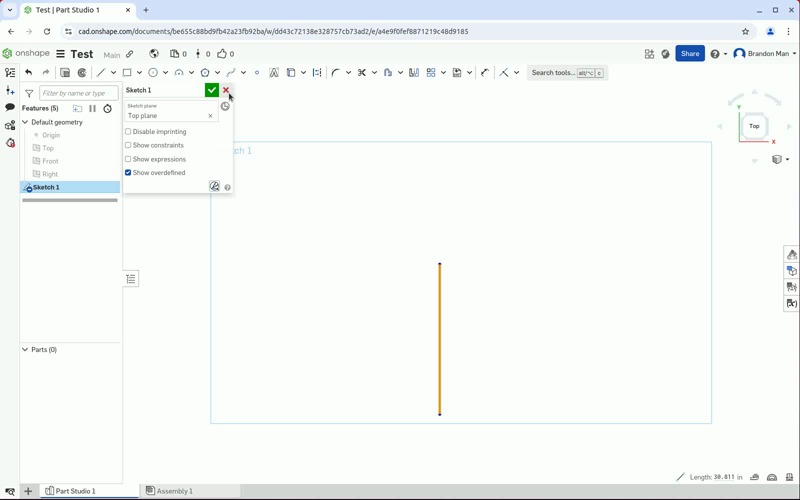
key(shift+h)
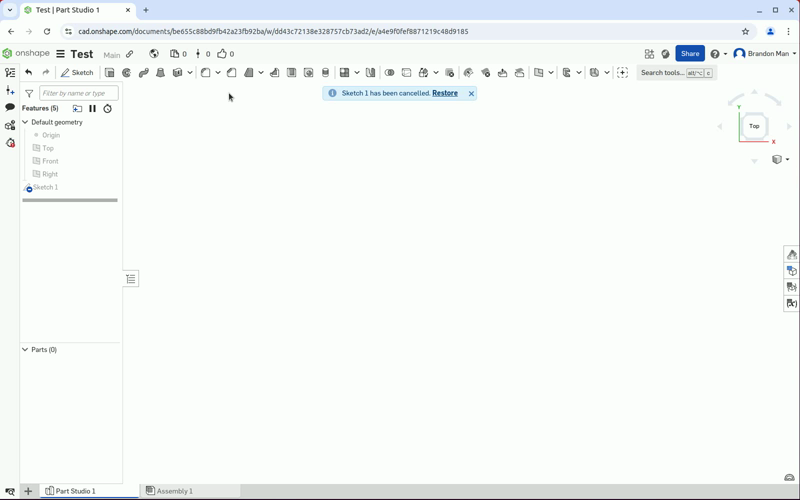
mouse_move(73, 352)
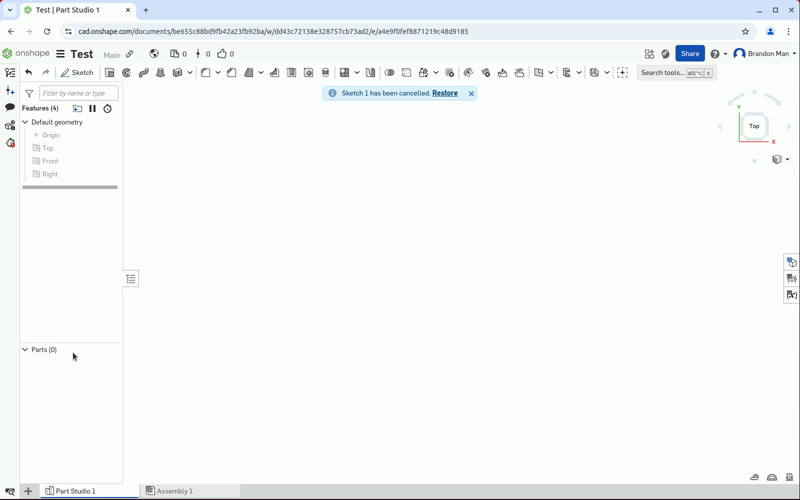
key(y)
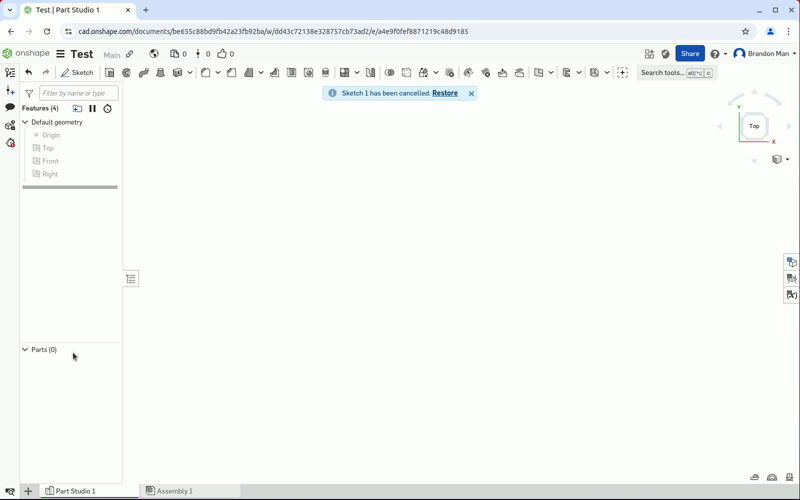
key(shift+p)
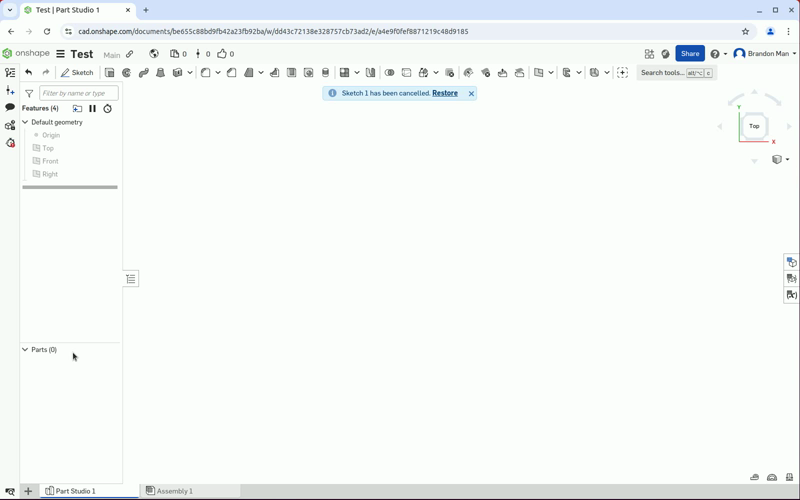
key(space)
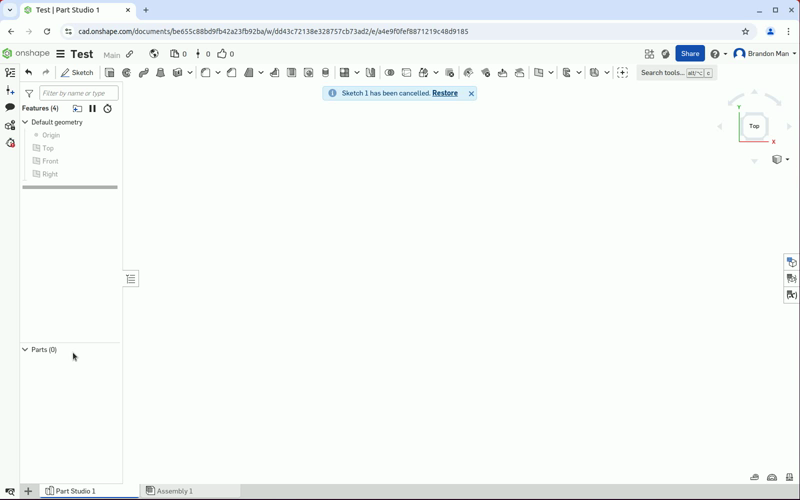
key_down(shift)
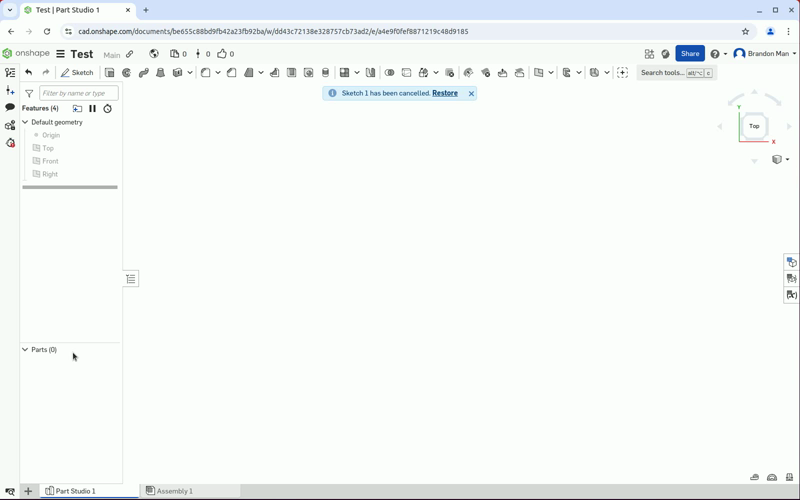
key(up)
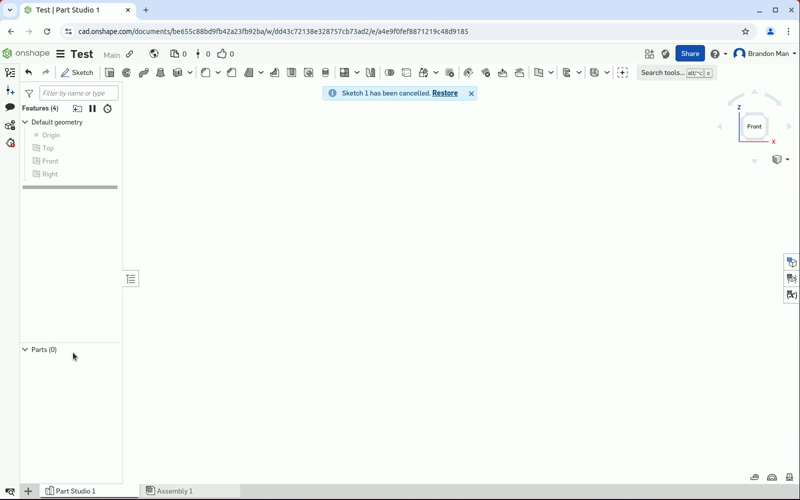
key_up(shift)
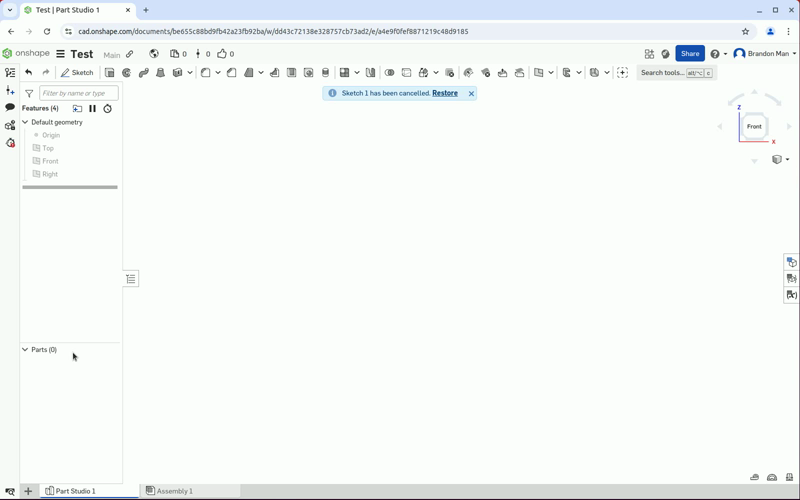
mouse_move(73, 352)
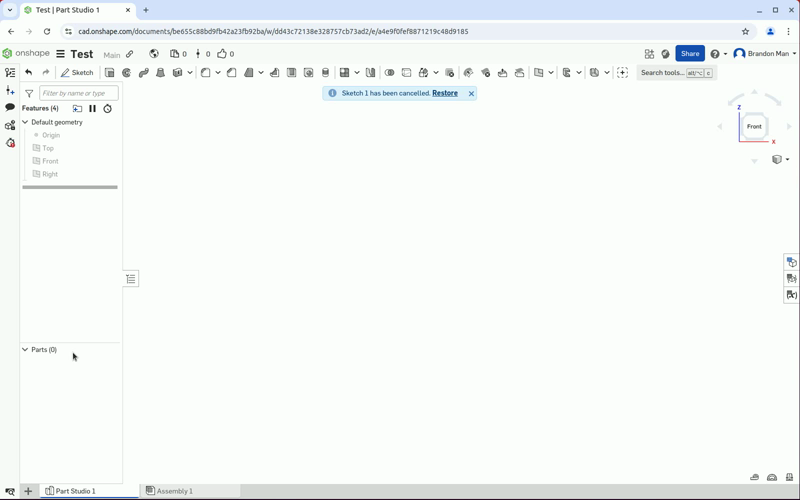
key(shift+y)
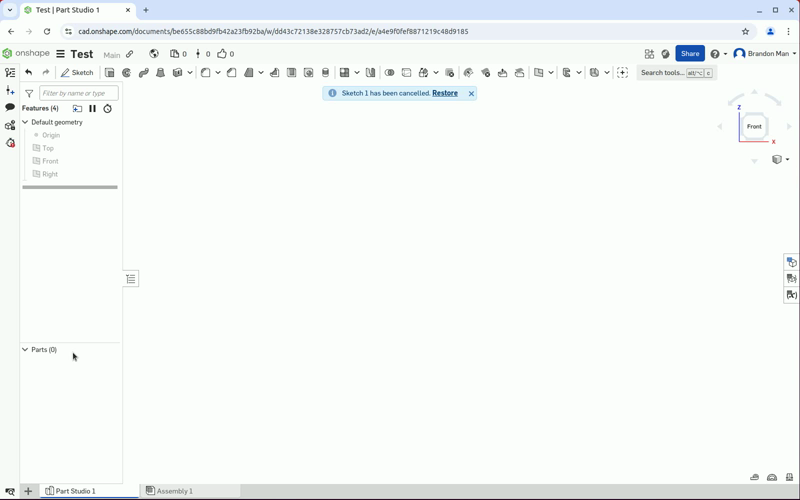
key(shift+s)
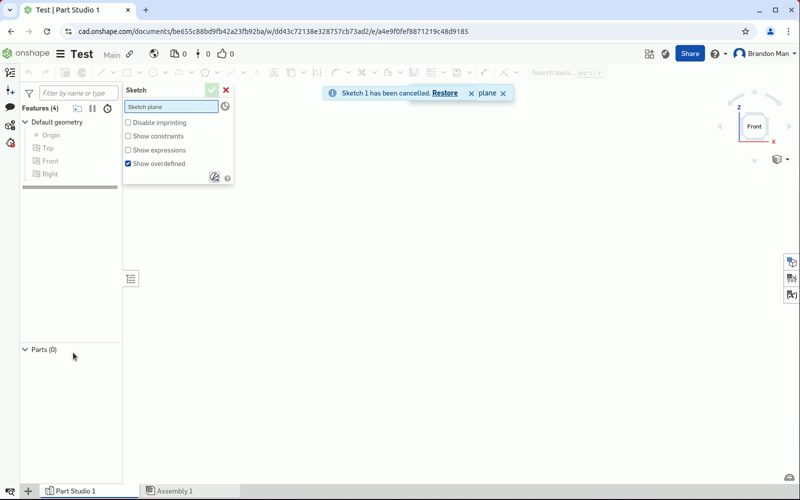
mouse_move(73, 163)
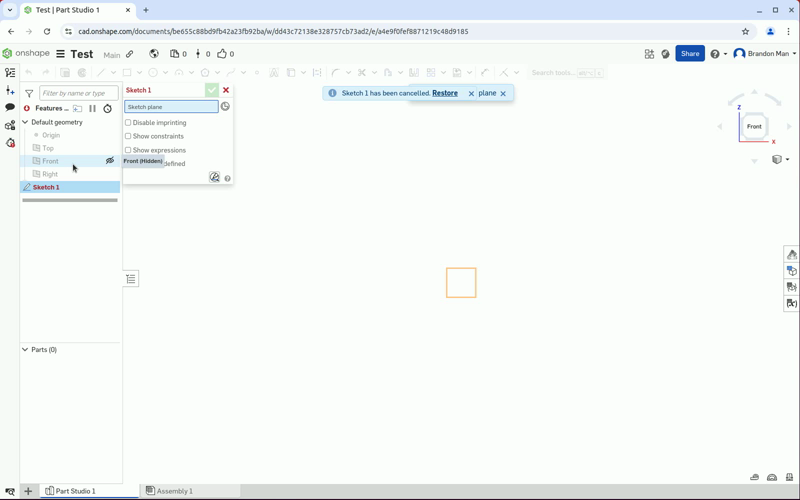
click(73, 163)
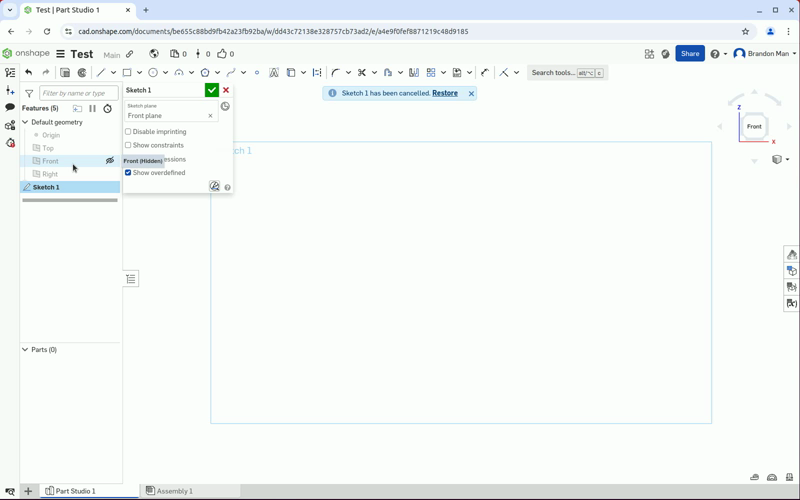
mouse_move(73, 352)
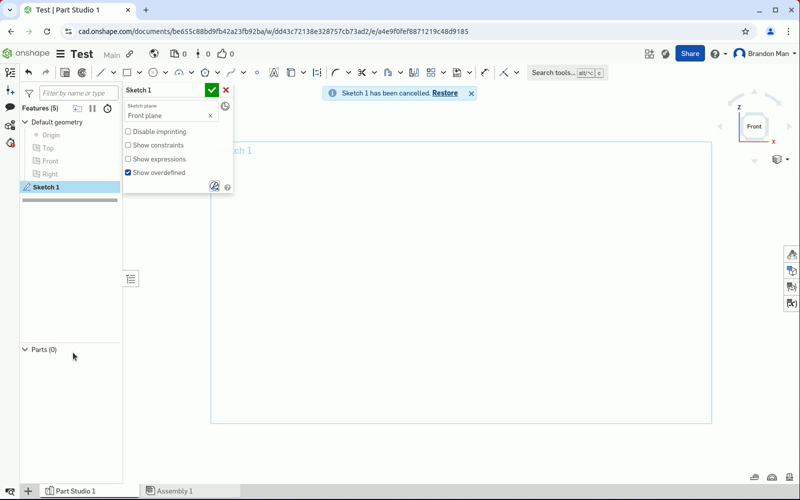
key(y)
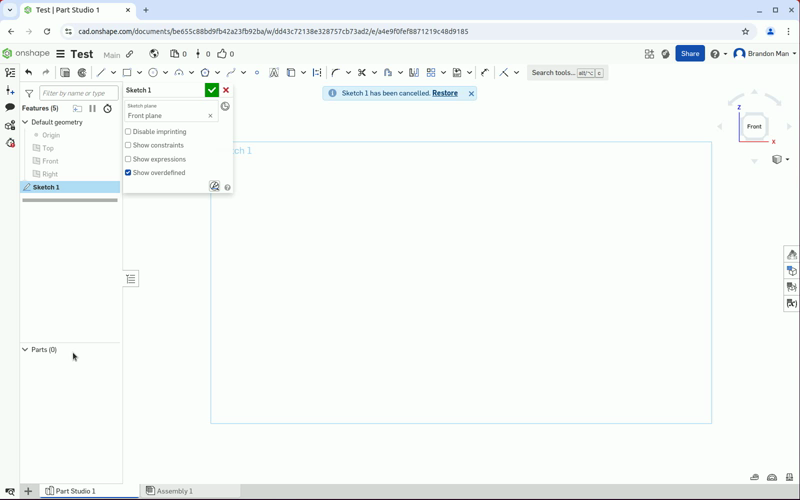
key(l)
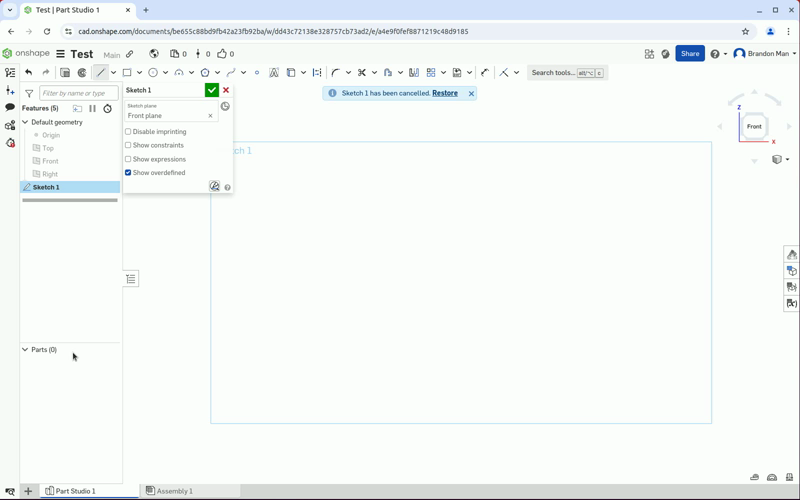
key_down(shift)
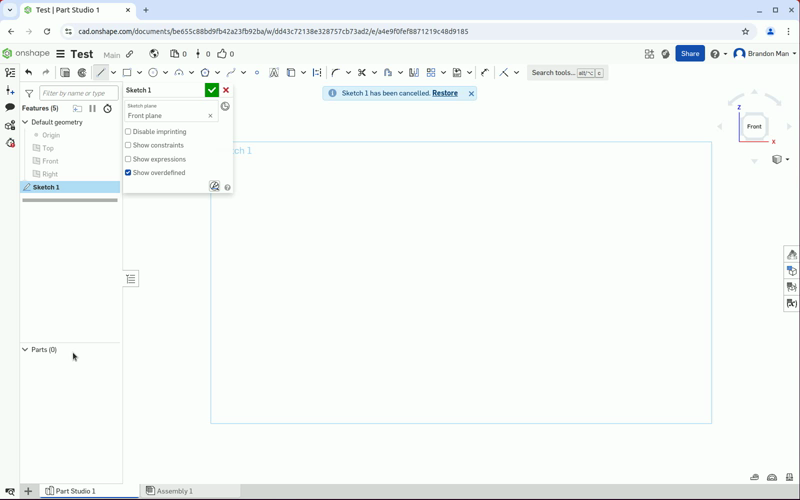
mouse_move(370, 305)
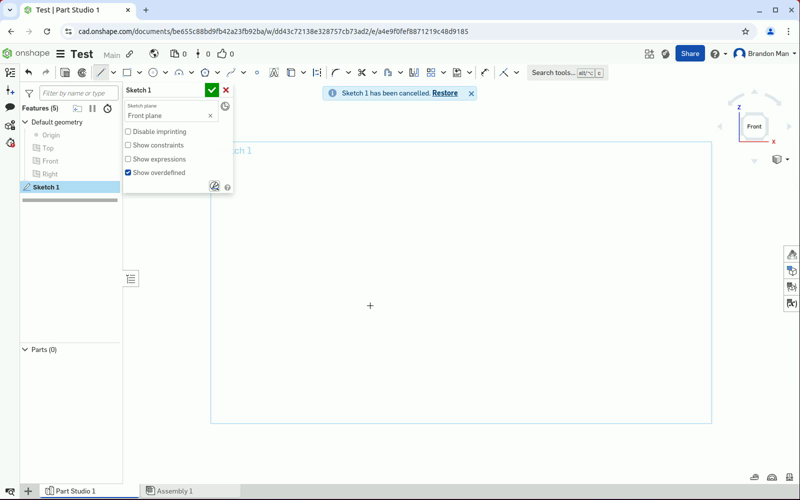
click(370, 305)
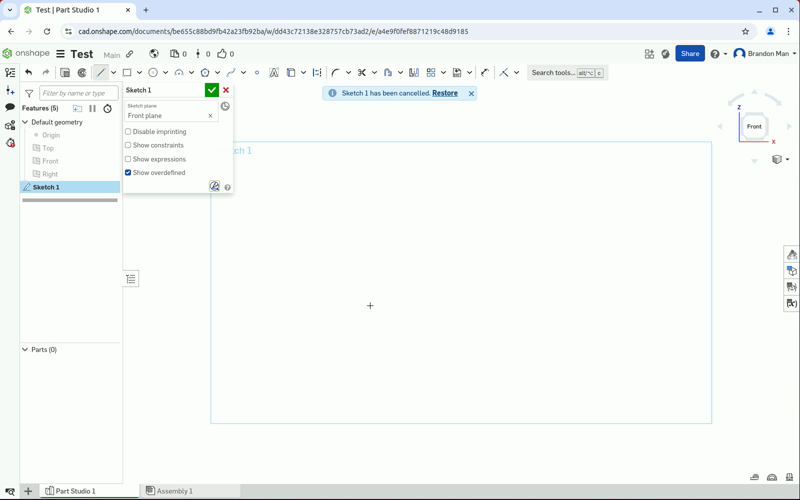
key_up(shift)
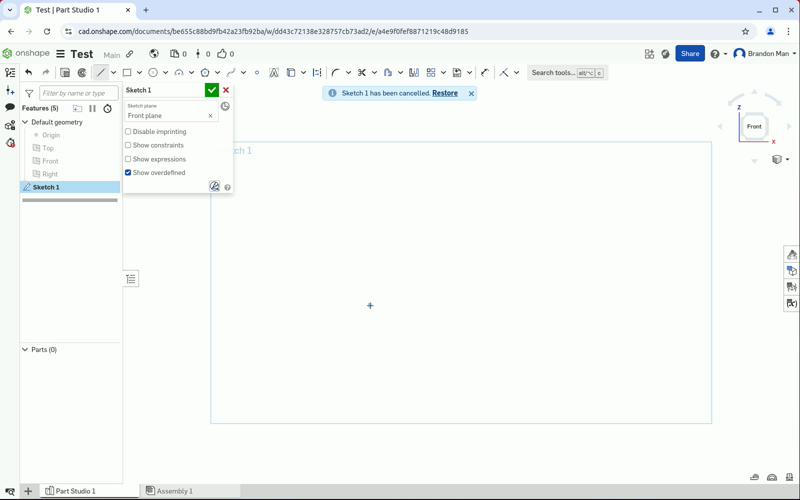
key_down(shift)
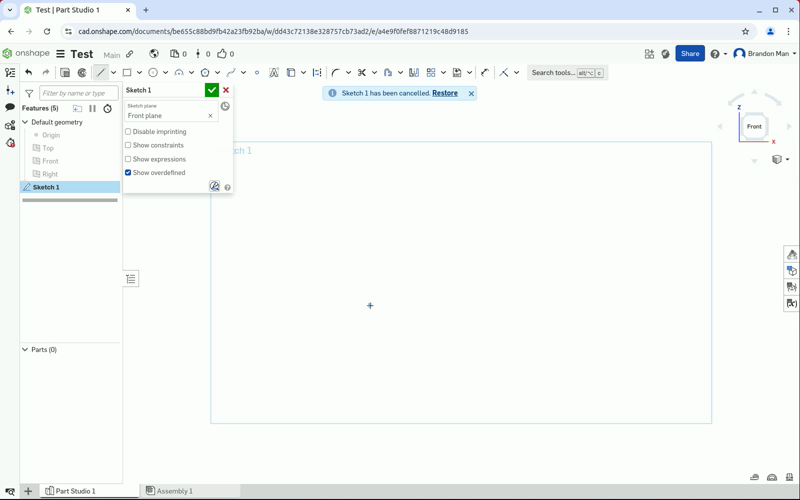
mouse_move(550, 305)
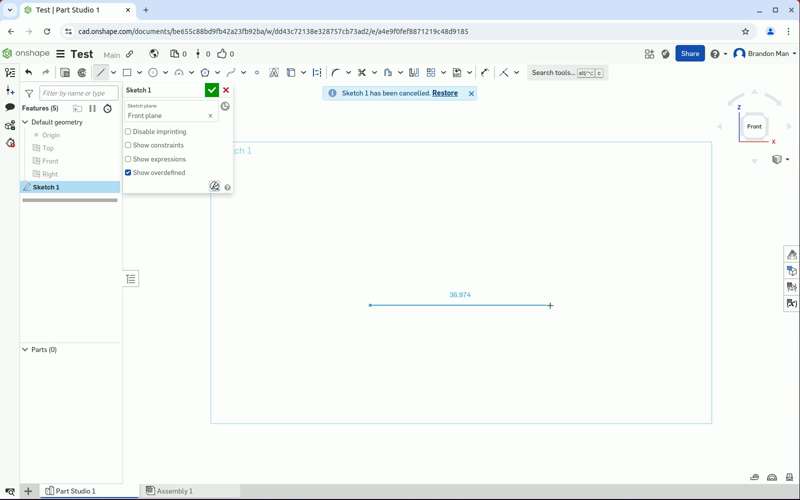
click(550, 305)
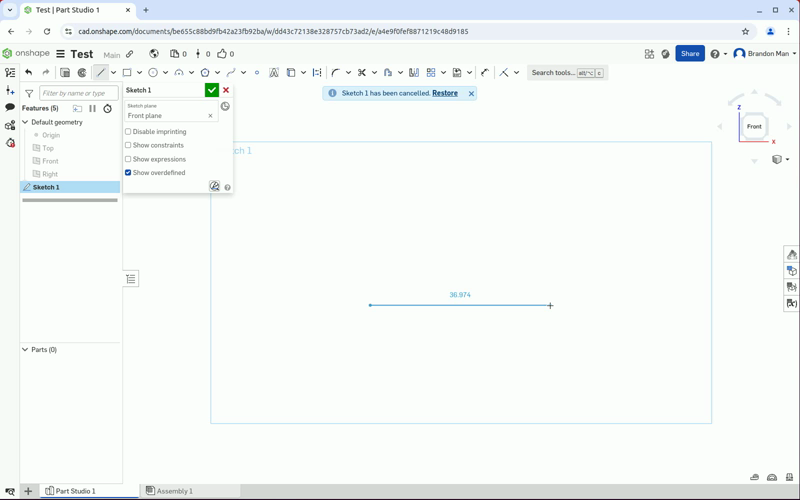
key_up(shift)
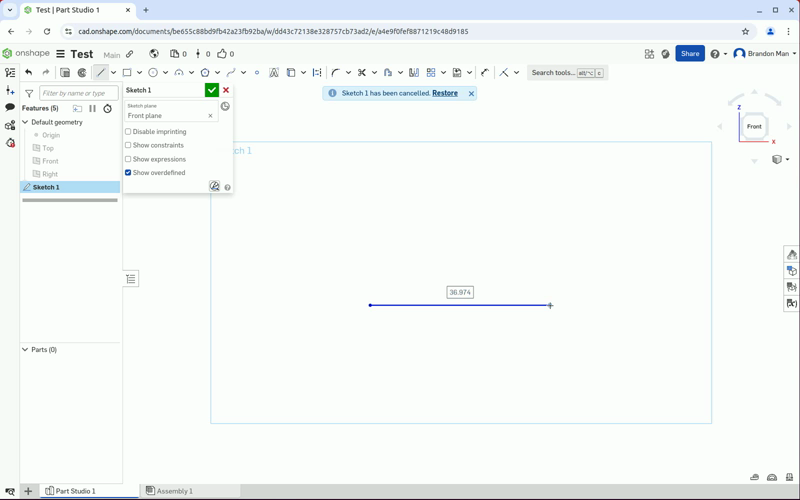
key_down(shift)
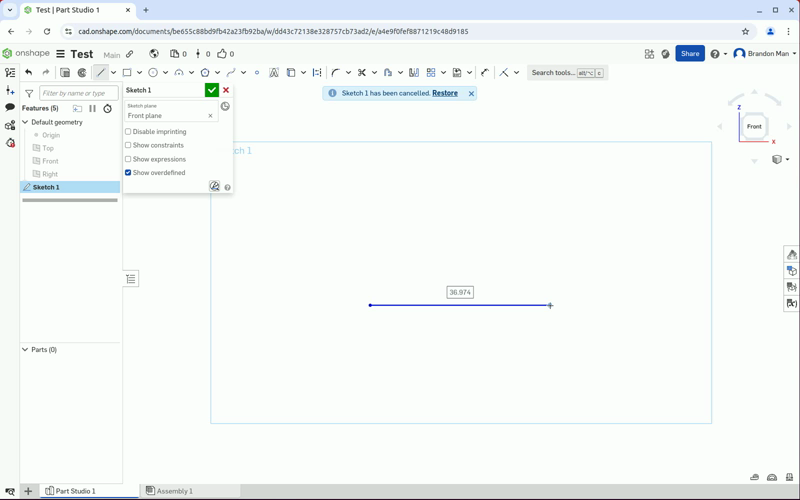
mouse_move(580, 305)
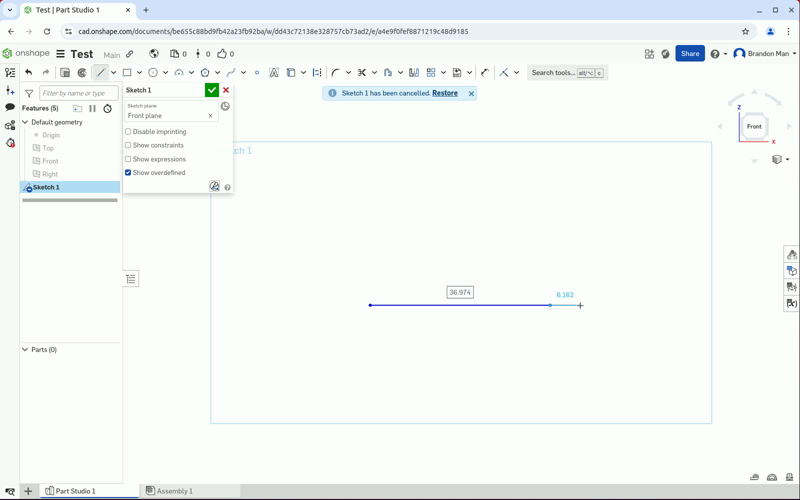
mouse_move(550, 259)
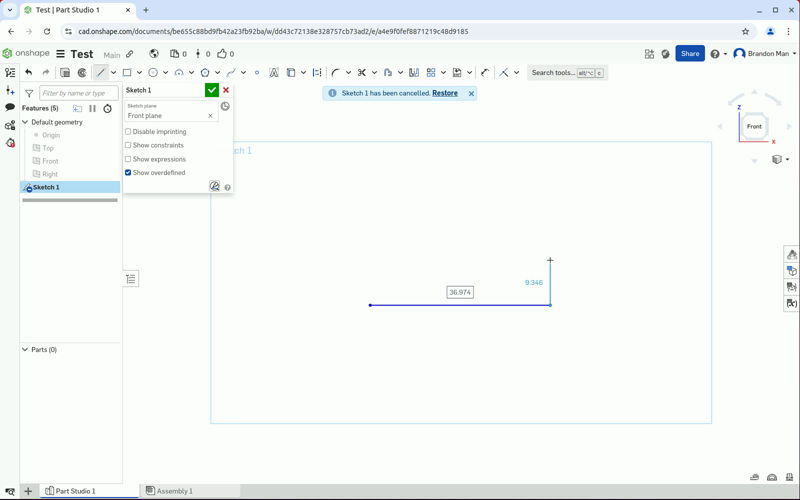
click(550, 259)
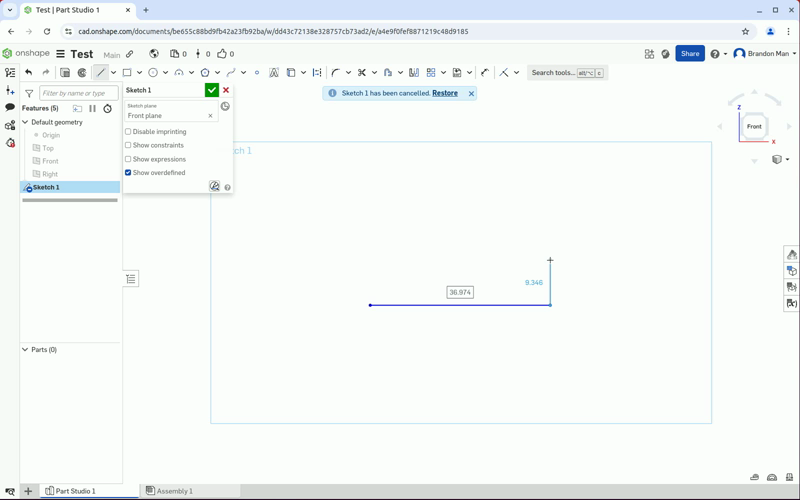
key_up(shift)
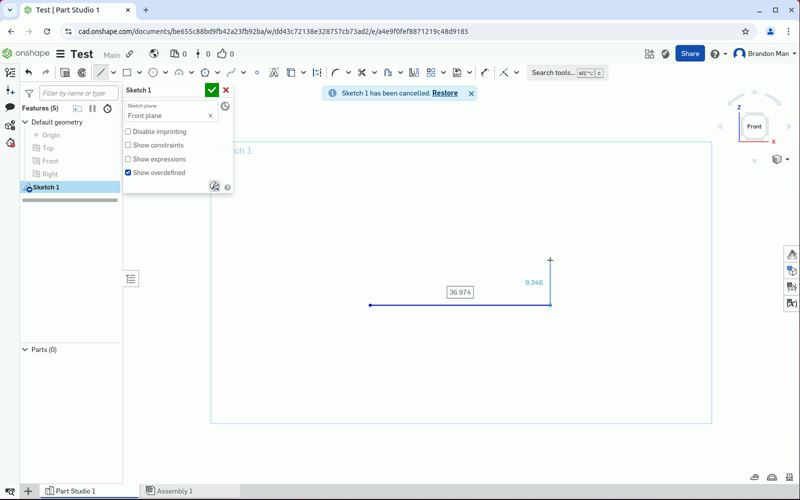
key(esc)
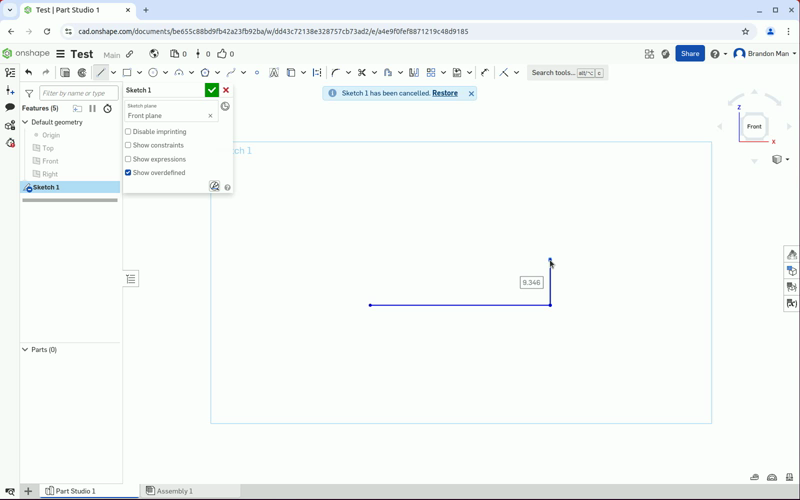
key(a)
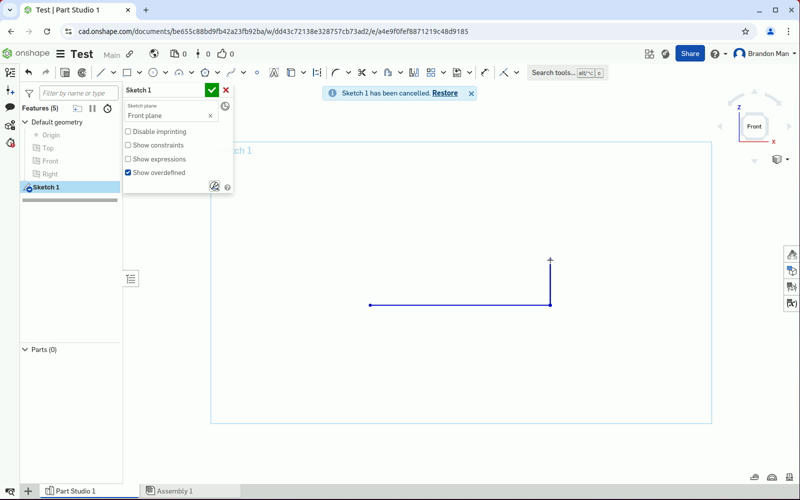
mouse_move(550, 259)
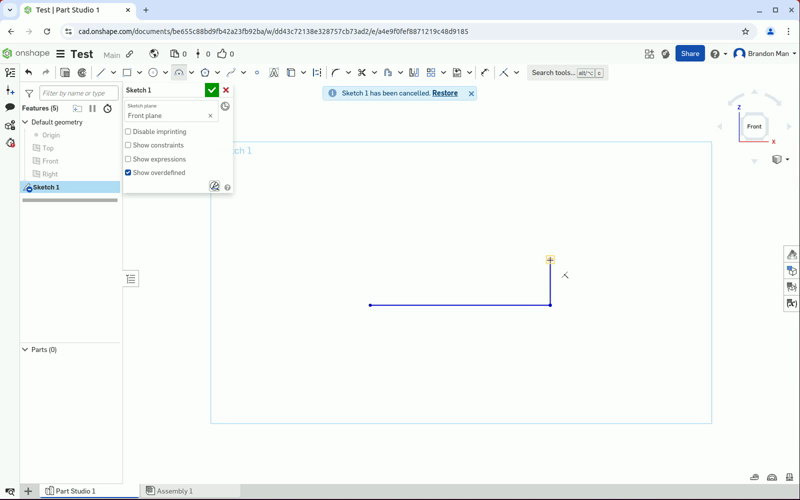
click(550, 259)
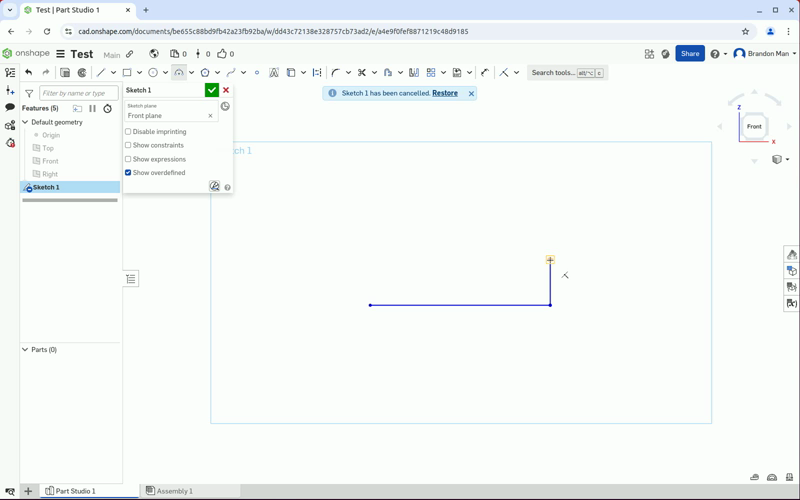
key_down(shift)
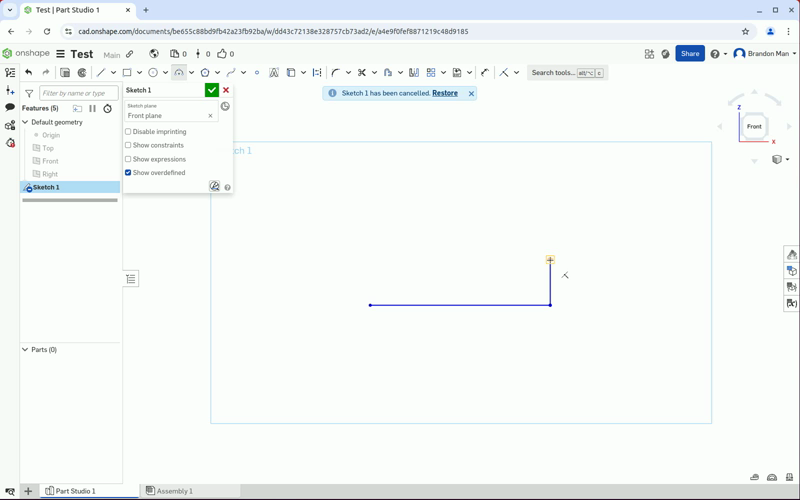
mouse_move(370, 259)
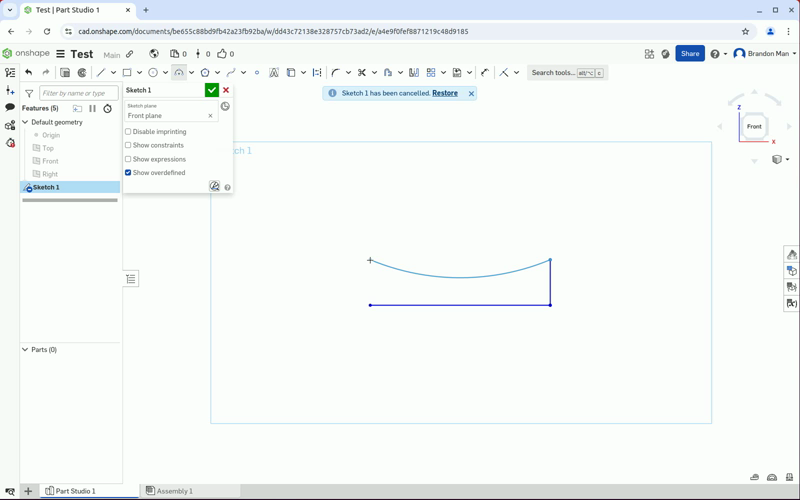
click(370, 259)
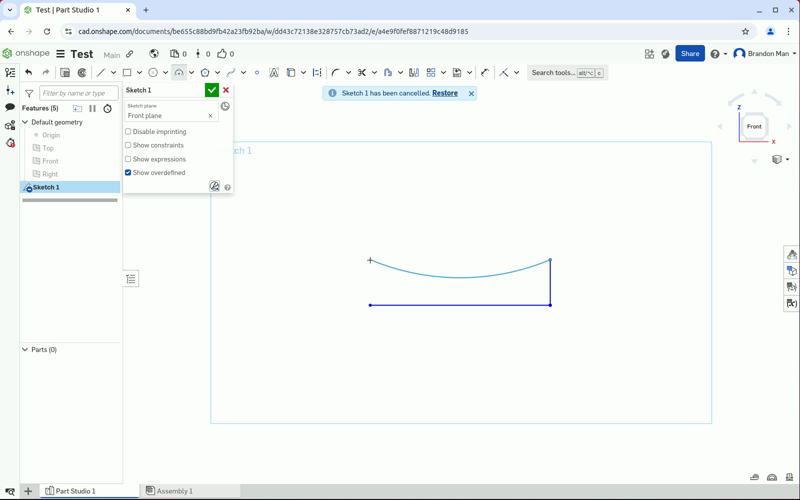
mouse_move(460, 169)
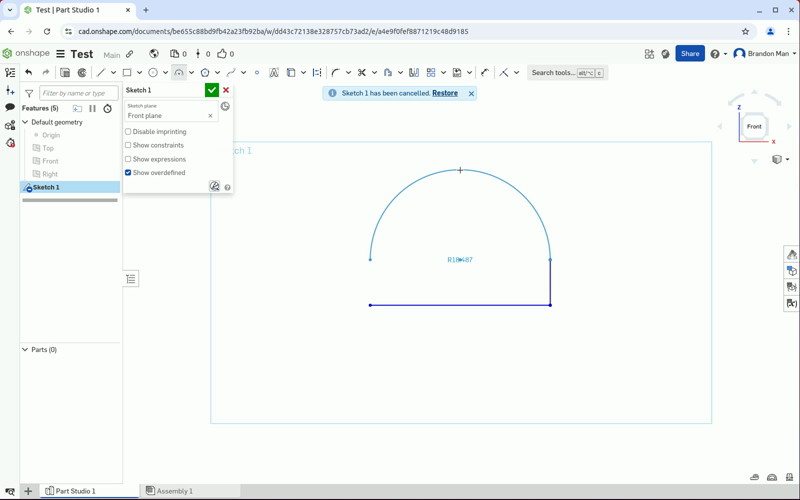
click(460, 169)
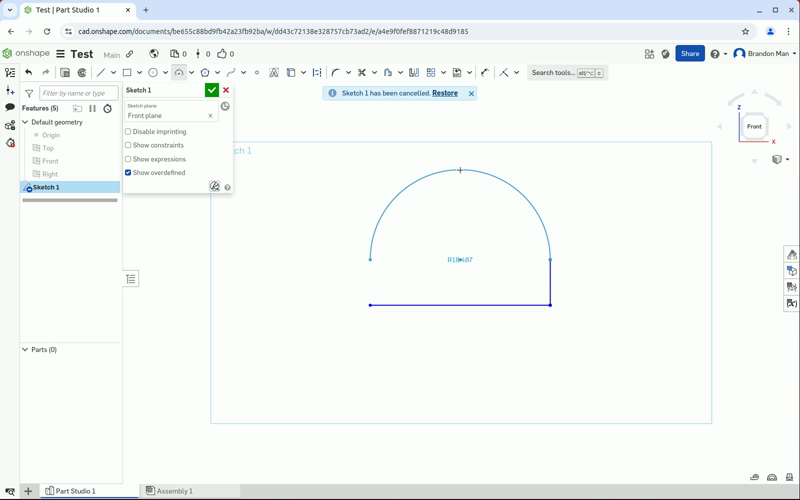
key_up(shift)
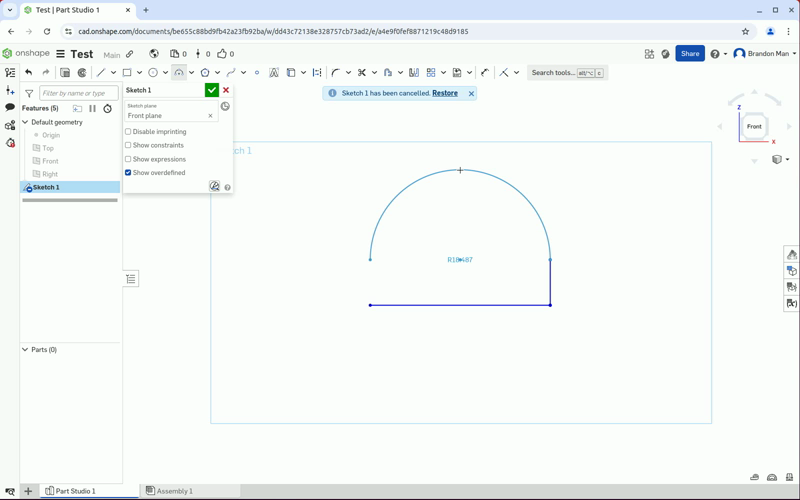
key(esc)
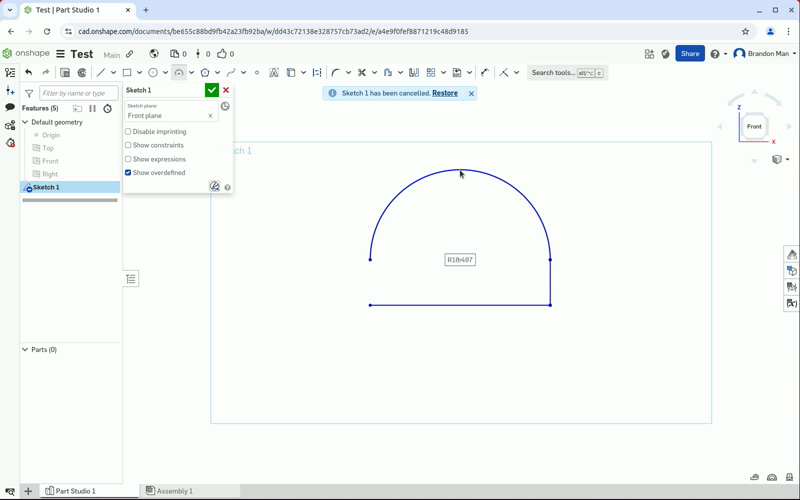
key(l)
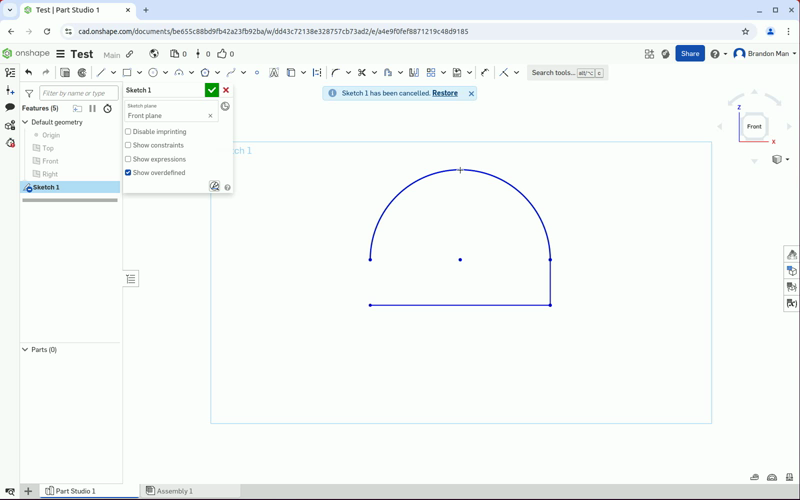
mouse_move(370, 259)
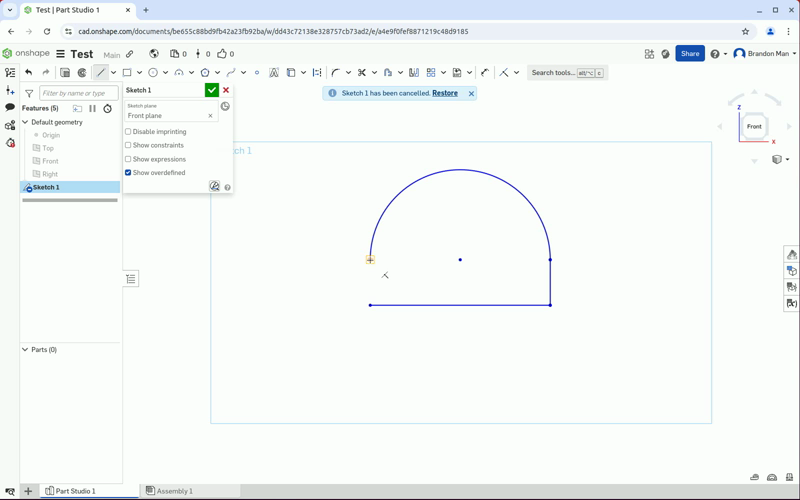
click(370, 259)
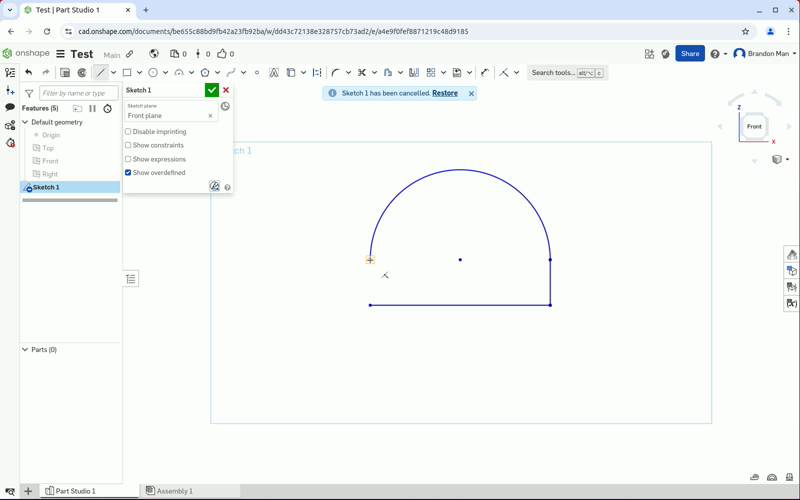
mouse_move(400, 259)
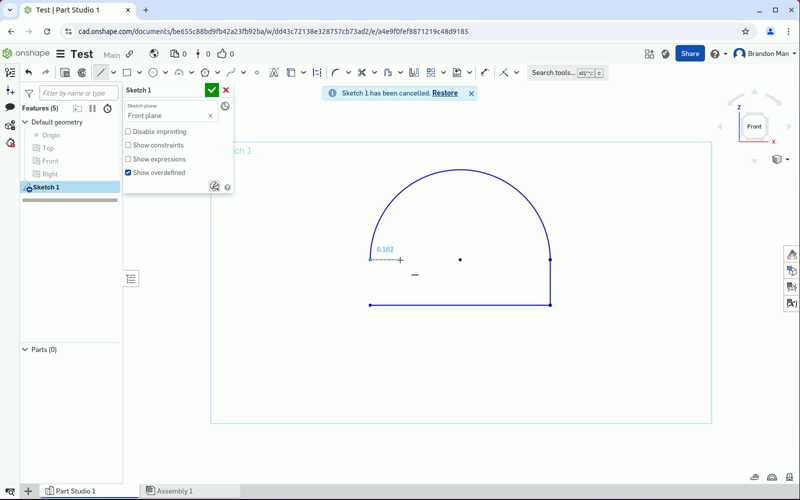
key_down(shift)
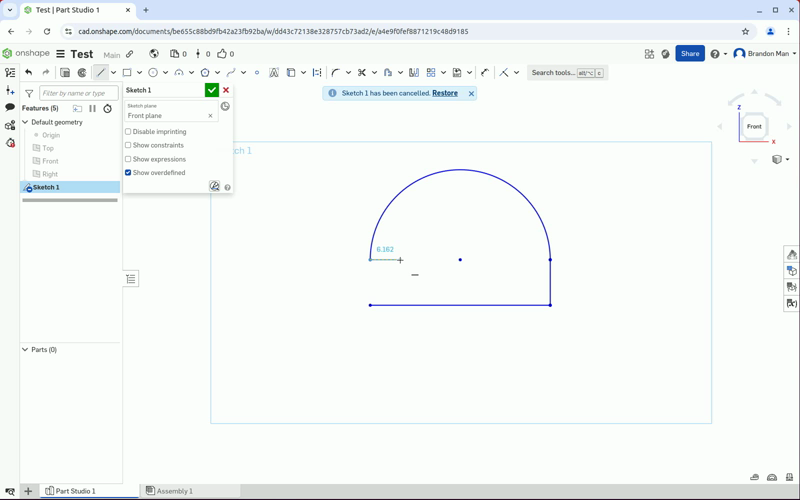
mouse_move(370, 305)
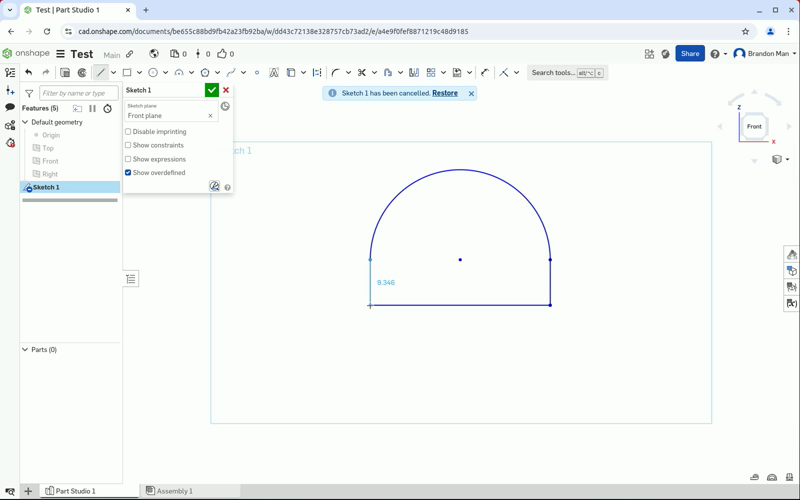
key_up(shift)
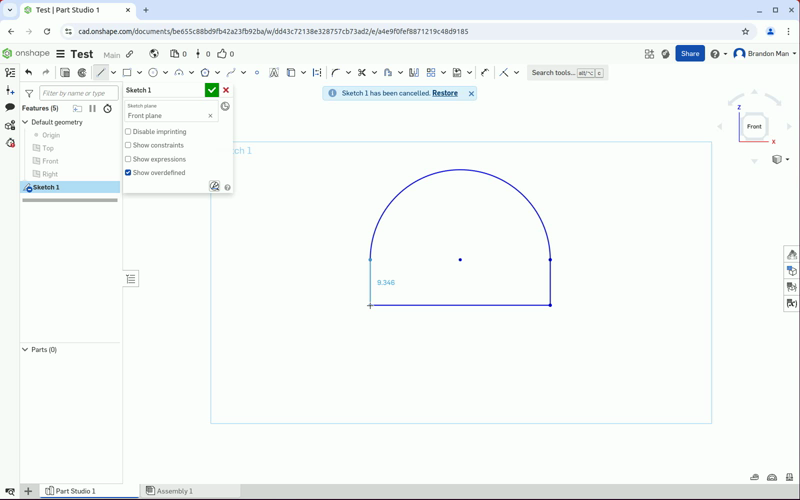
click(370, 305)
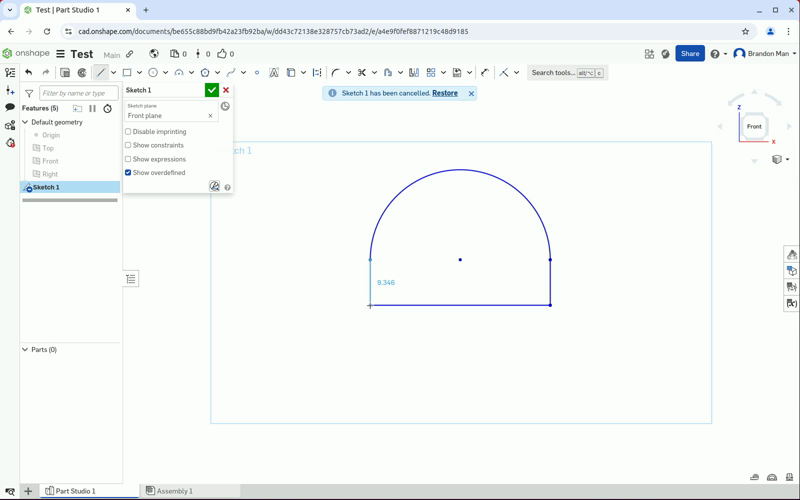
key(esc)
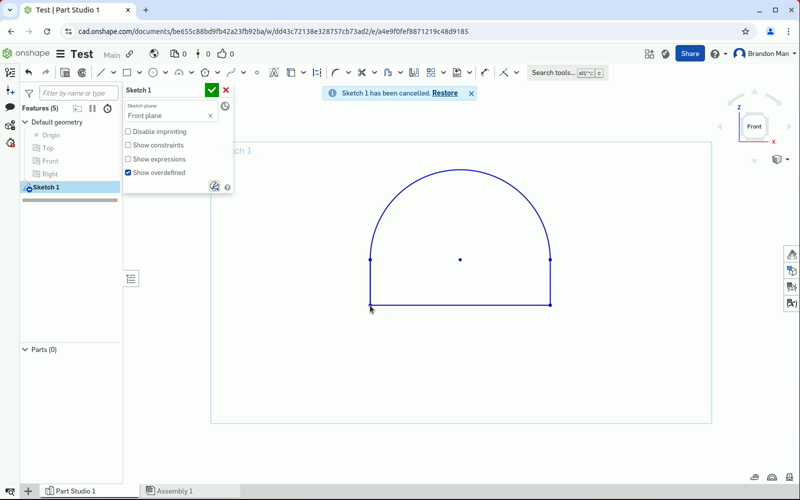
mouse_move(444, 263)
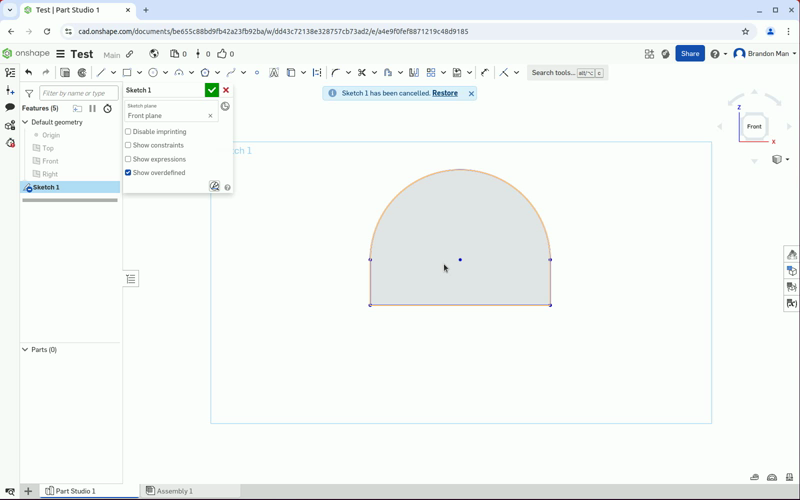
click(444, 263)
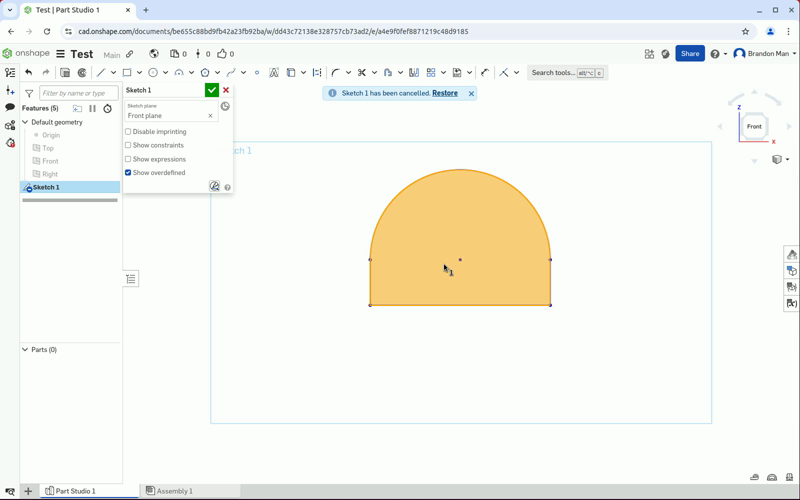
mouse_move(73, 352)
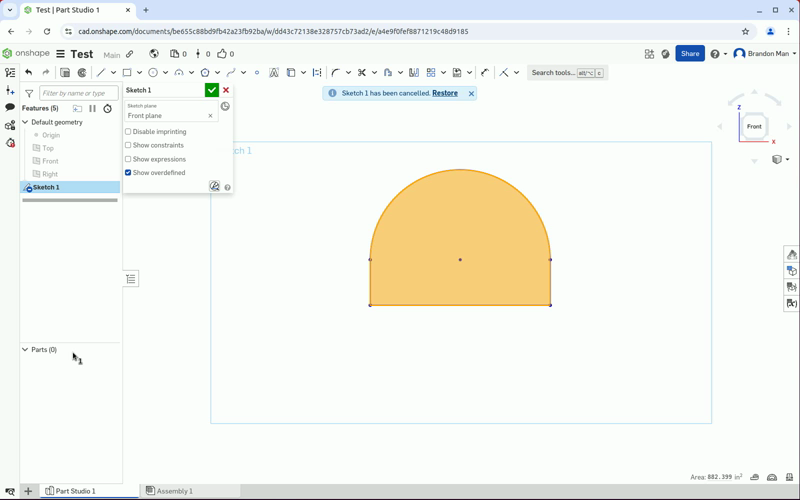
key(shift+y)
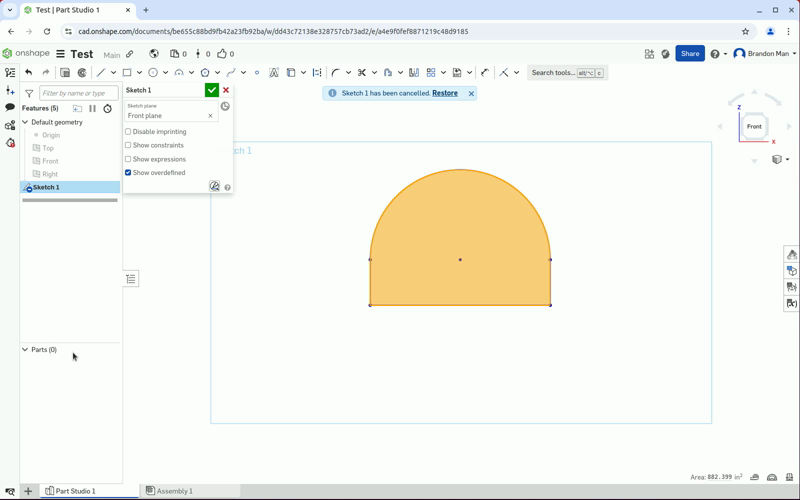
key(shift+e)
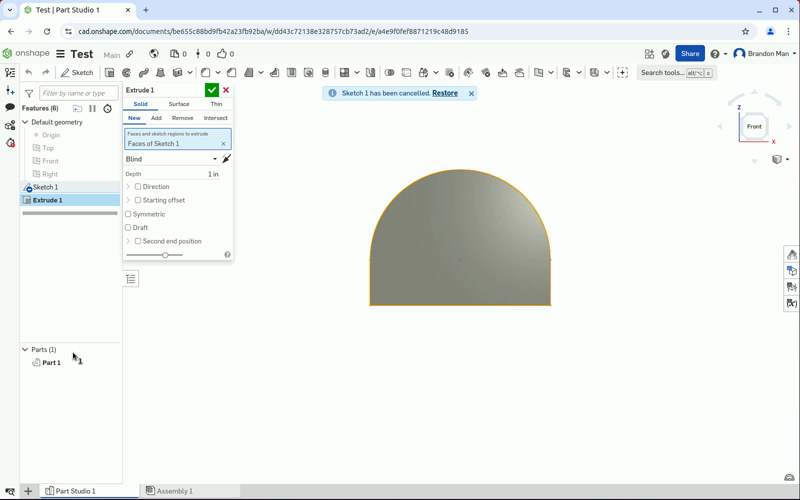
mouse_move(143, 106)
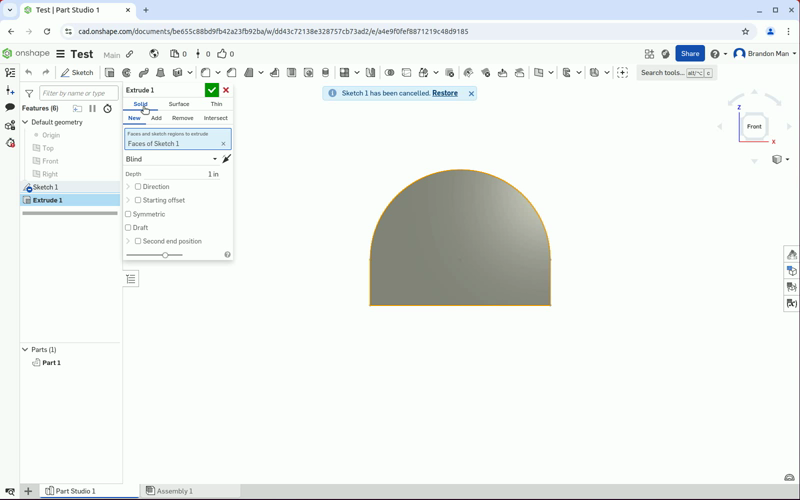
click(143, 106)
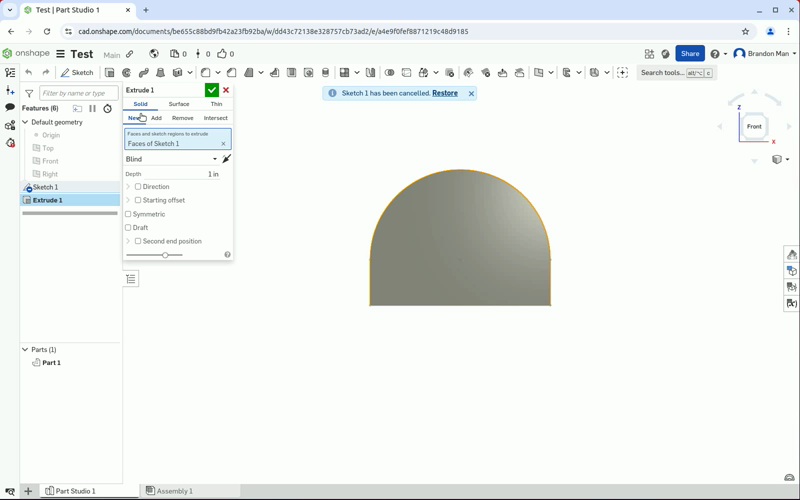
mouse_move(137, 120)
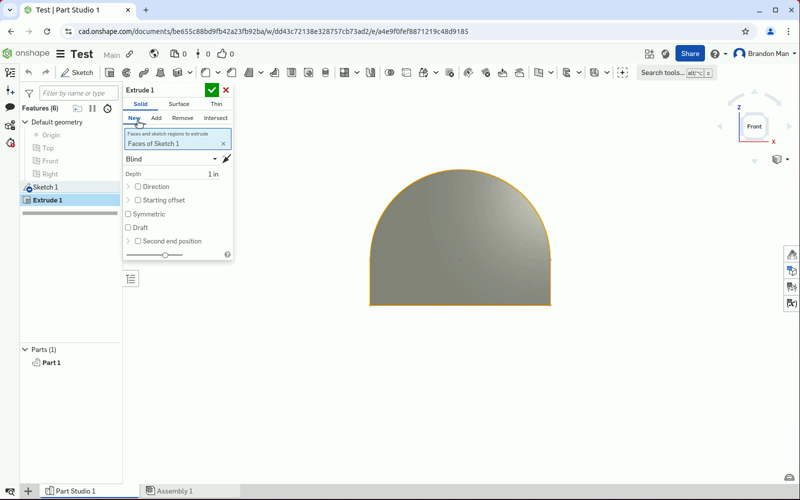
click(137, 120)
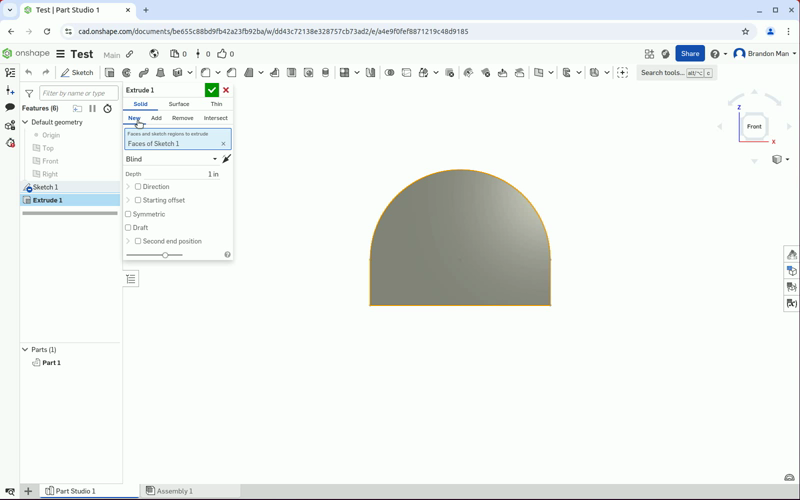
key(tab, 4)
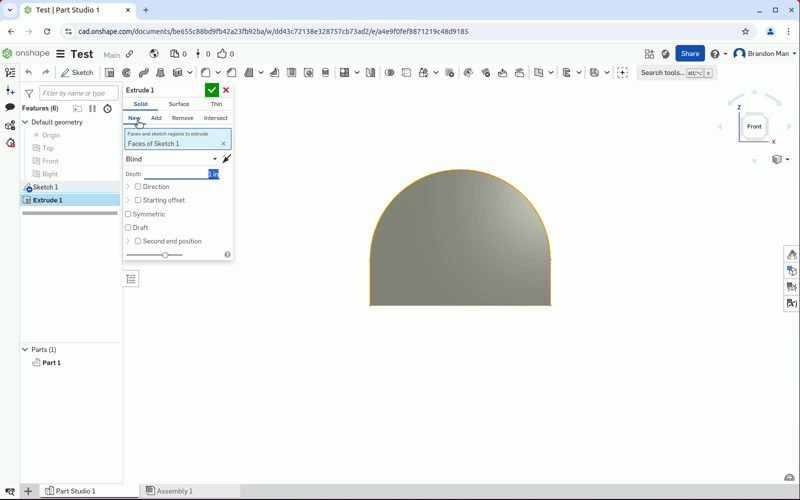
text(32.256)
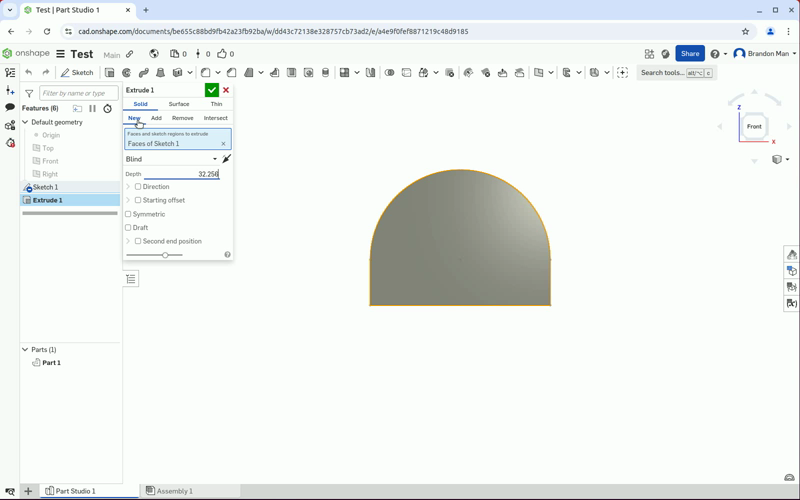
key(tab, 3)
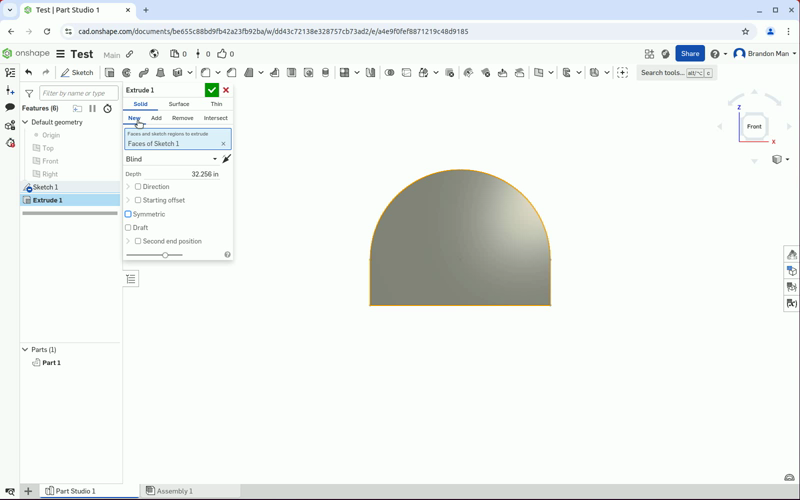
key(space)
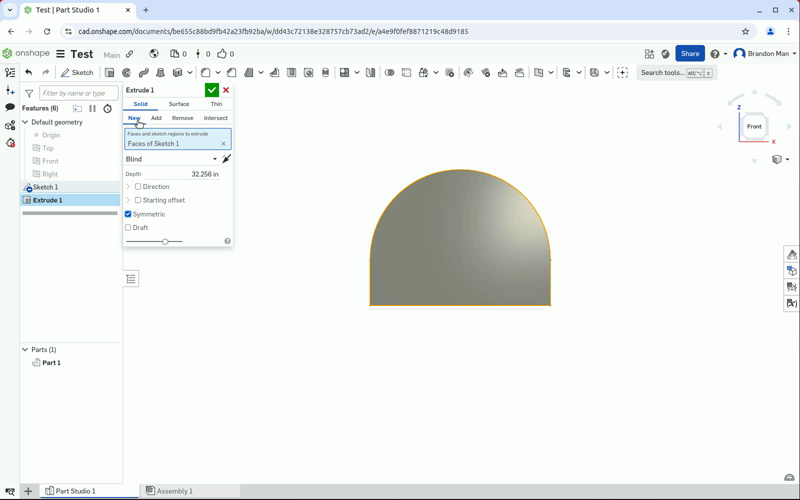
key(enter)
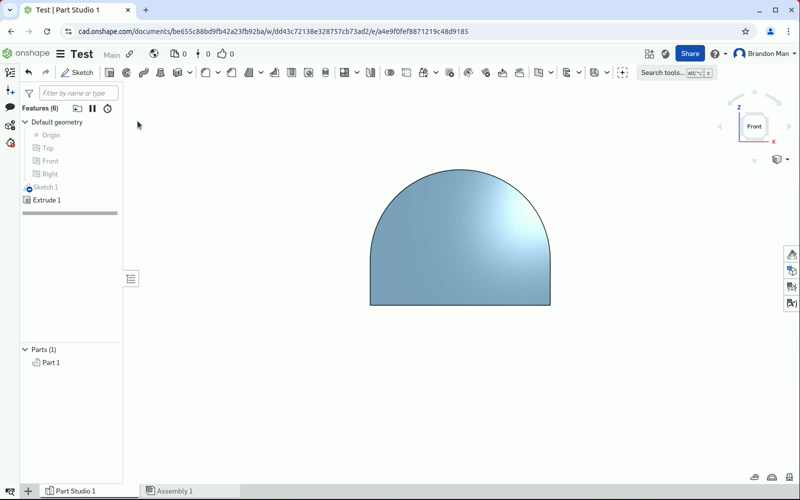
key(shift+h)
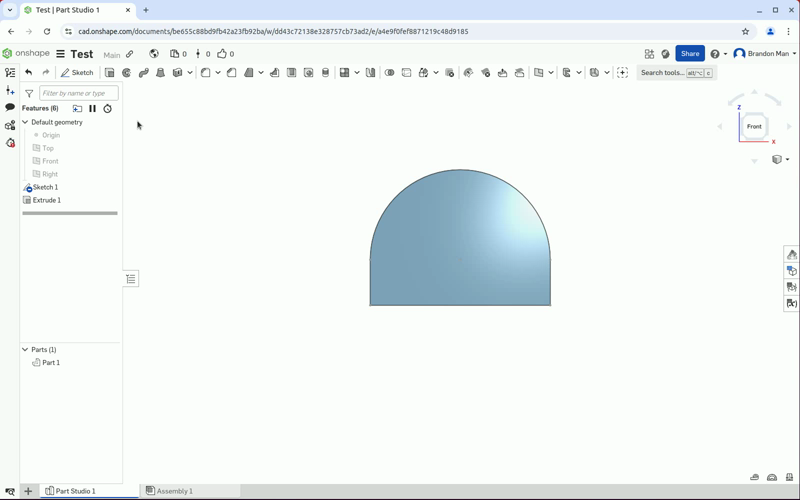
key(shift+h)
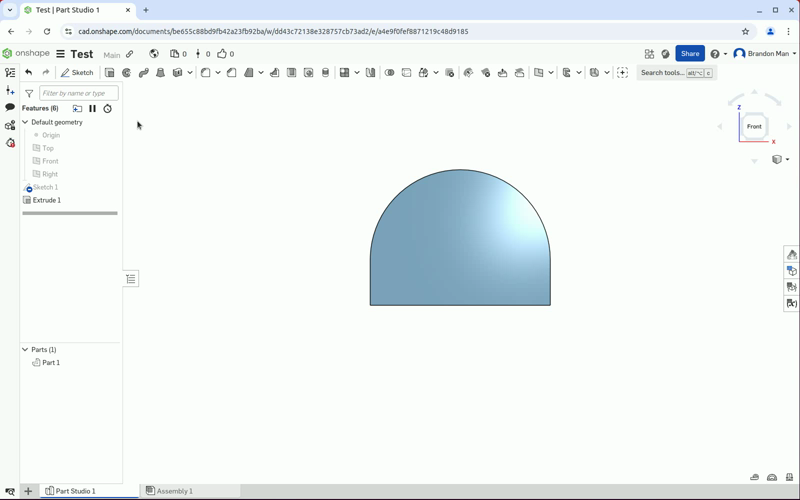
mouse_move(73, 189)
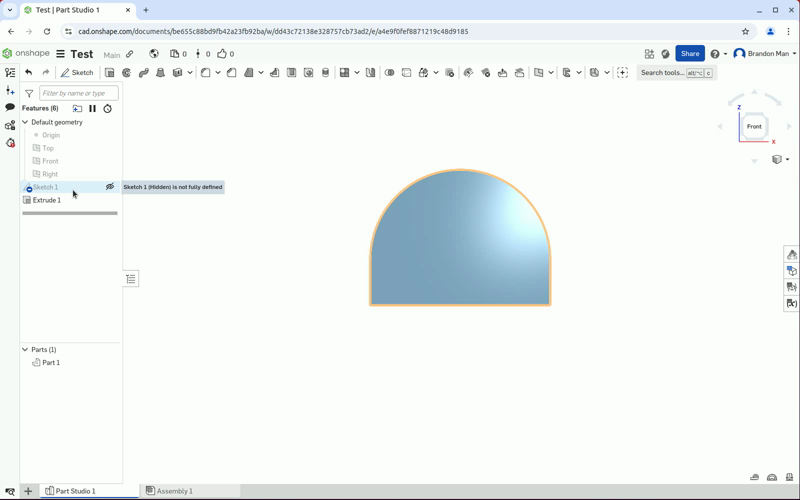
click(73, 189)
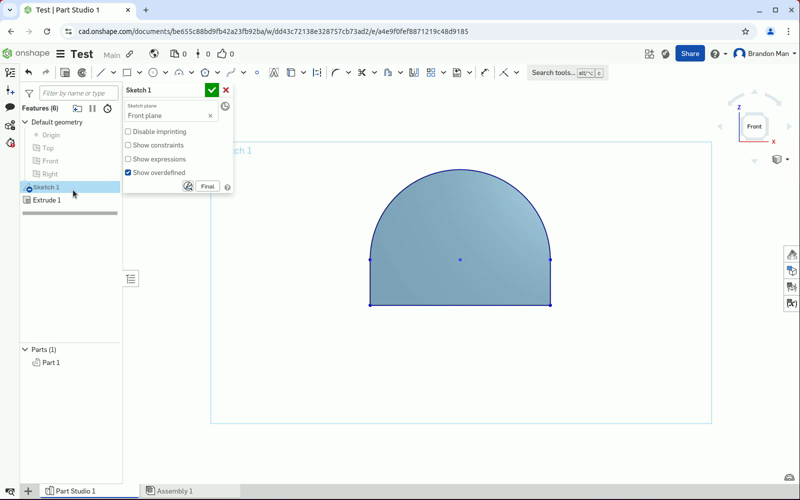
mouse_move(229, 92)
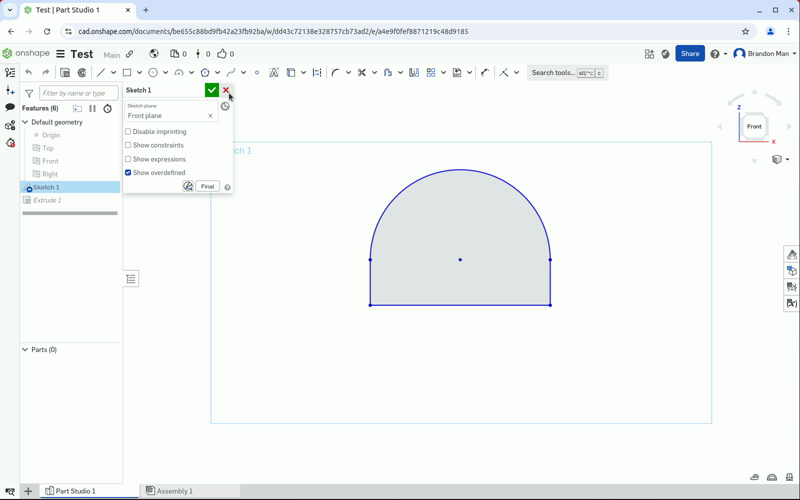
click(229, 92)
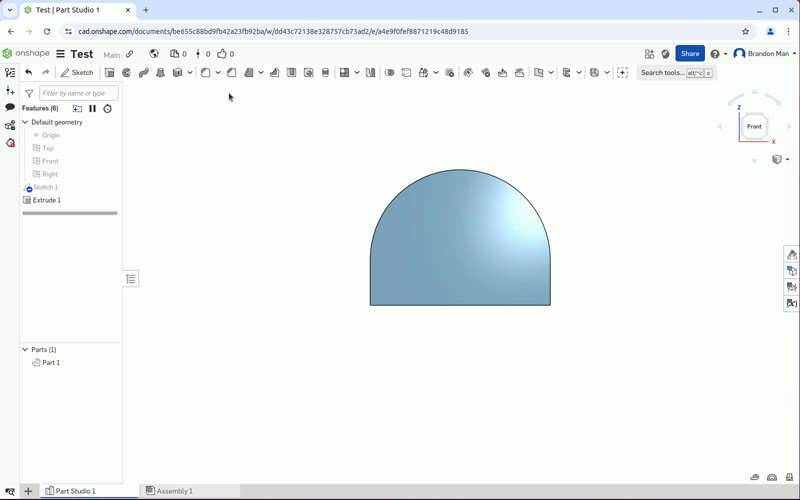
mouse_move(73, 352)
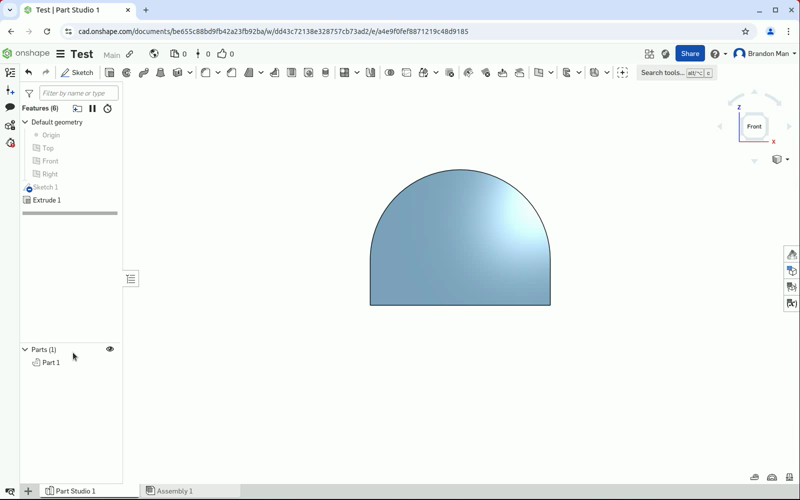
key(y)
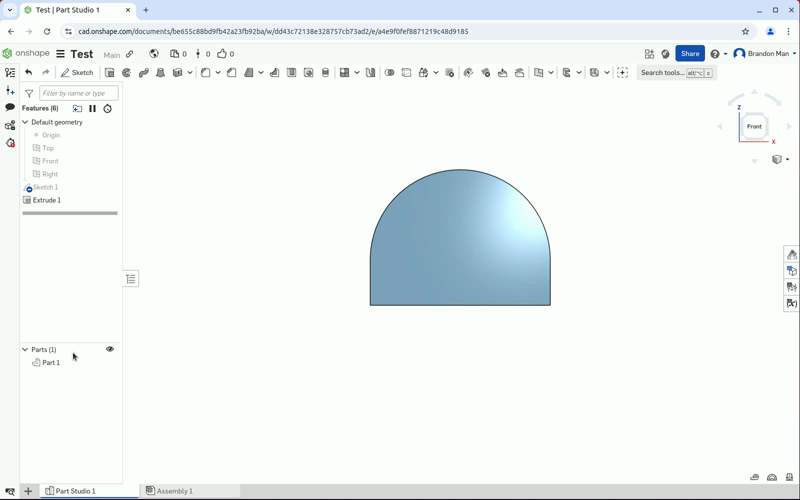
key(shift+p)
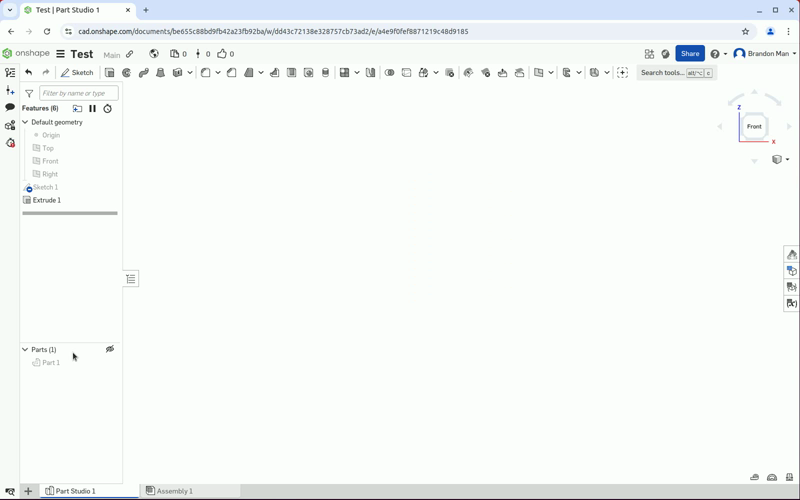
key(space)
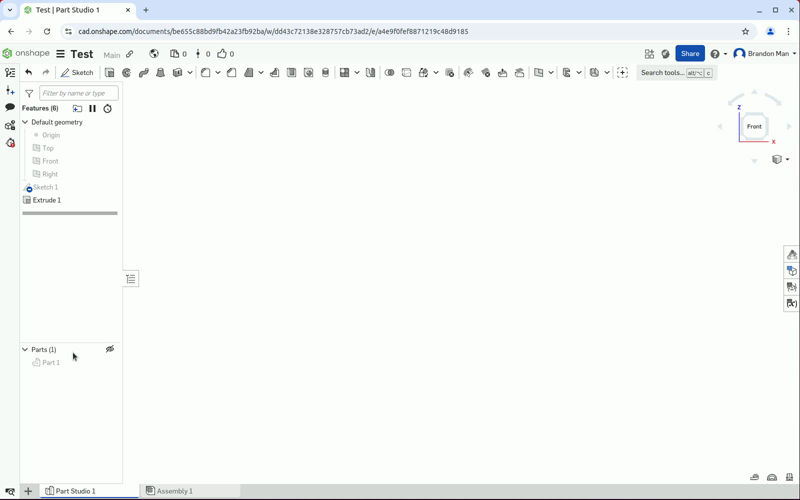
key_down(shift)
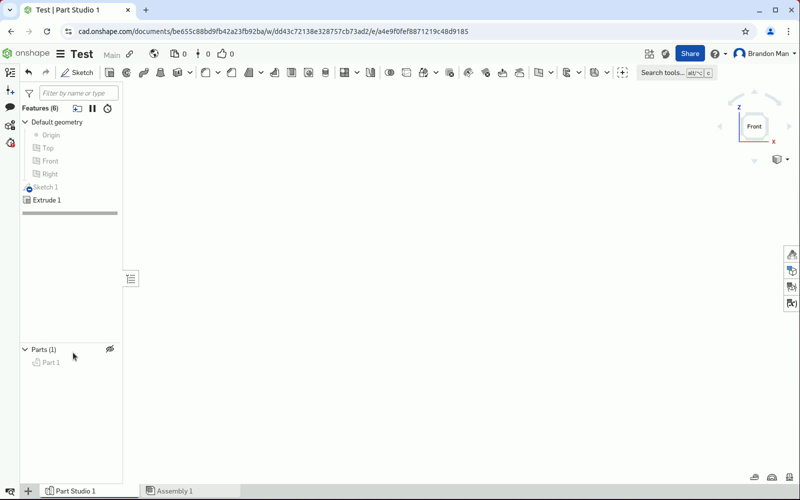
key(left)
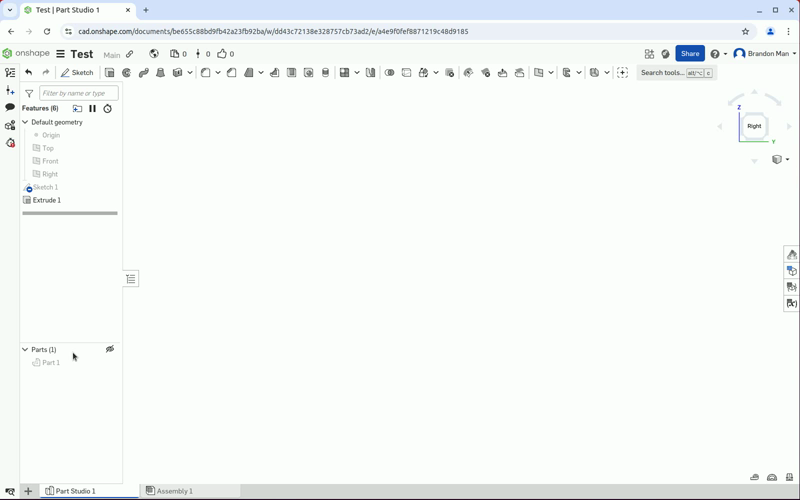
key_up(shift)
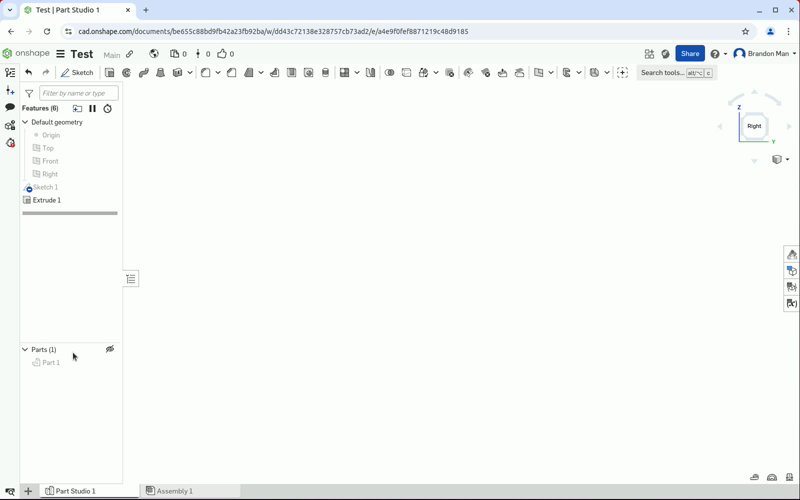
mouse_move(73, 352)
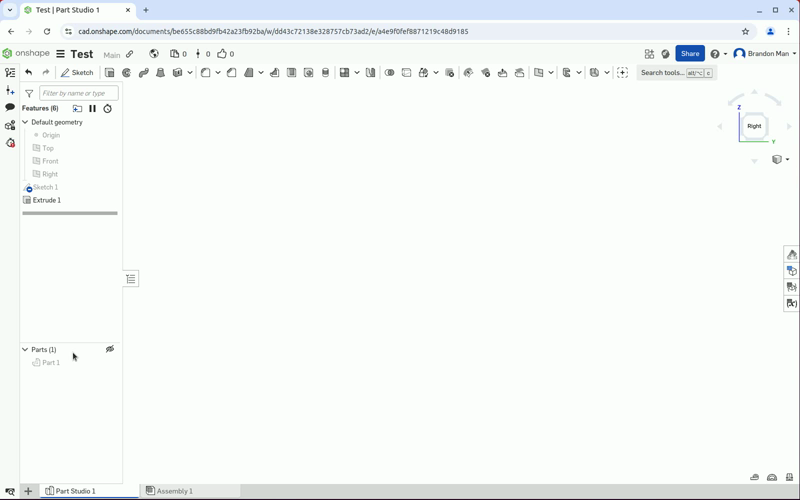
key(shift+y)
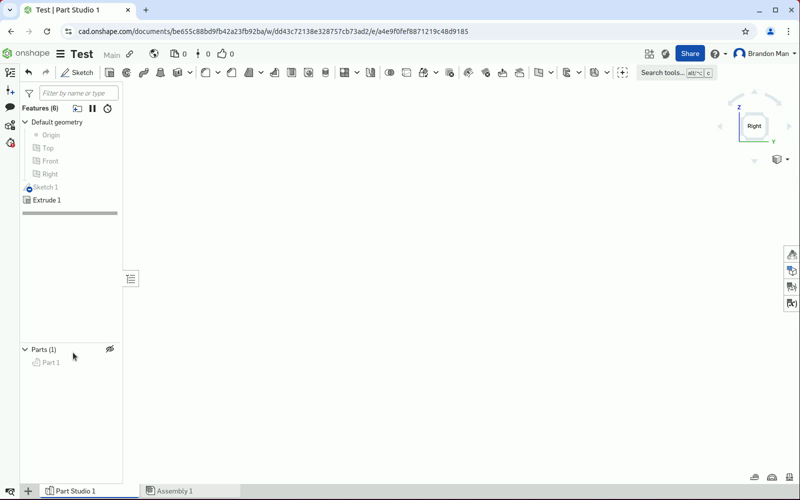
key(shift+s)
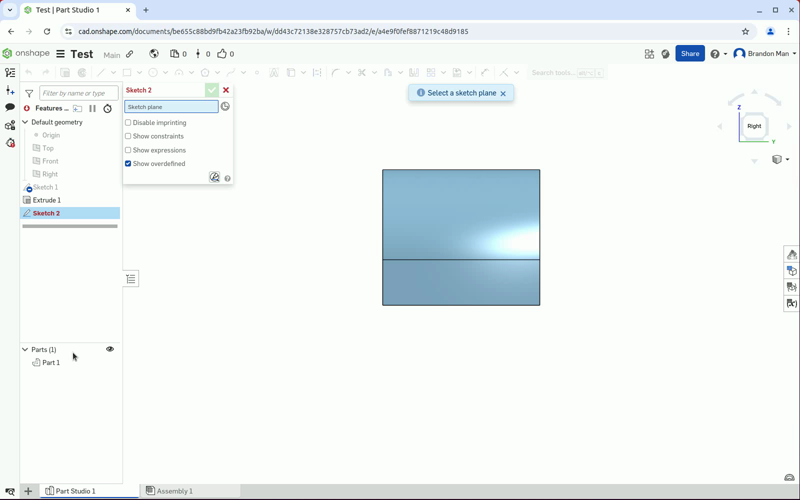
mouse_move(73, 176)
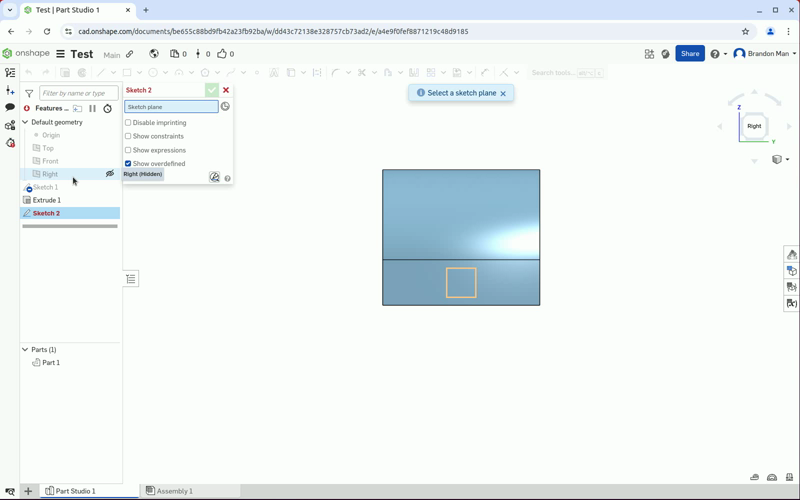
click(73, 176)
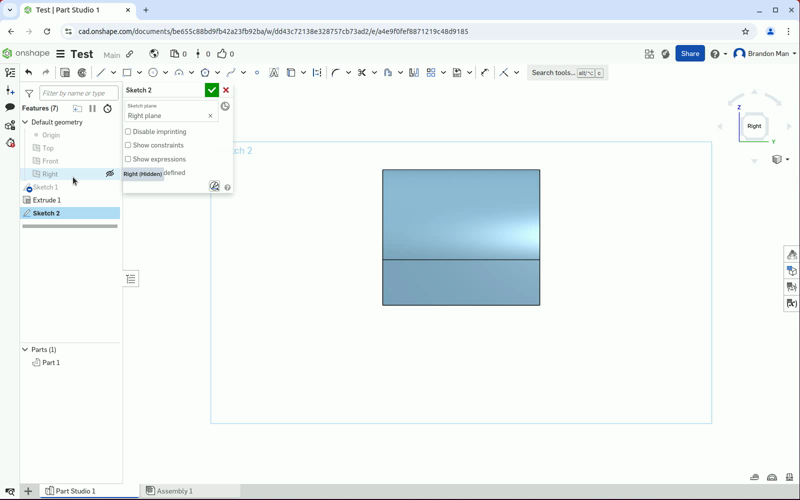
mouse_move(73, 352)
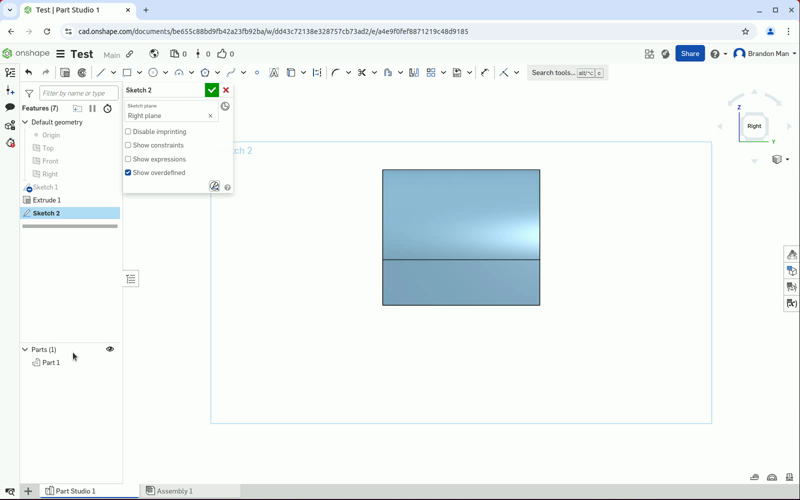
key(y)
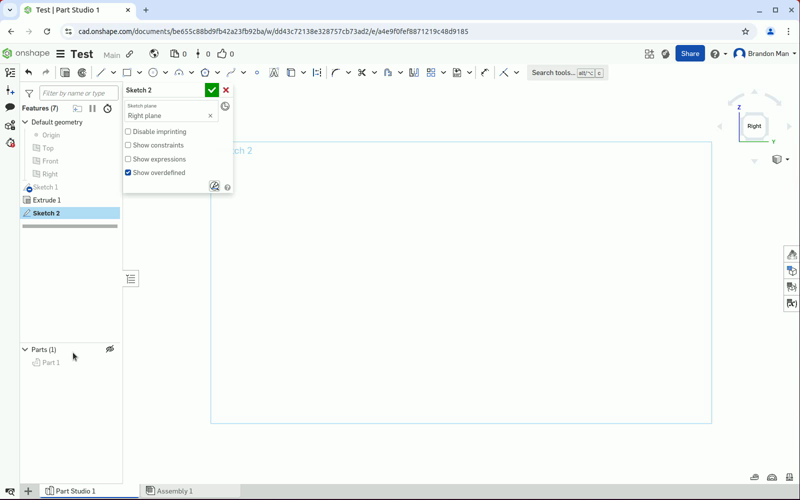
key(l)
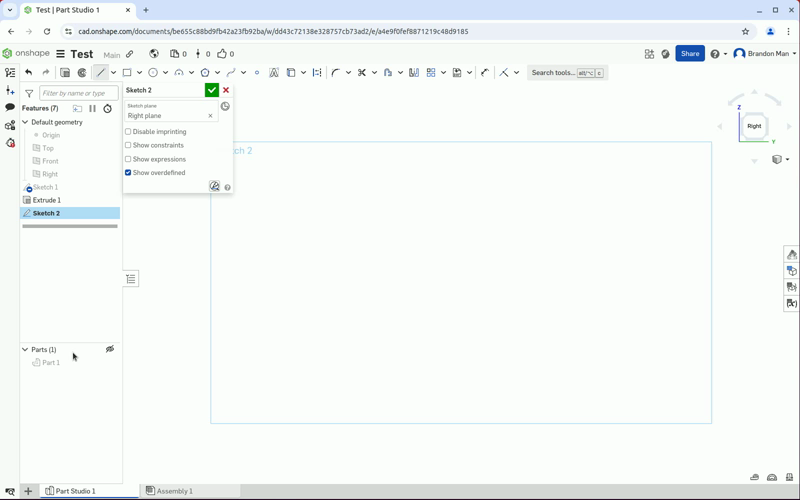
key_down(shift)
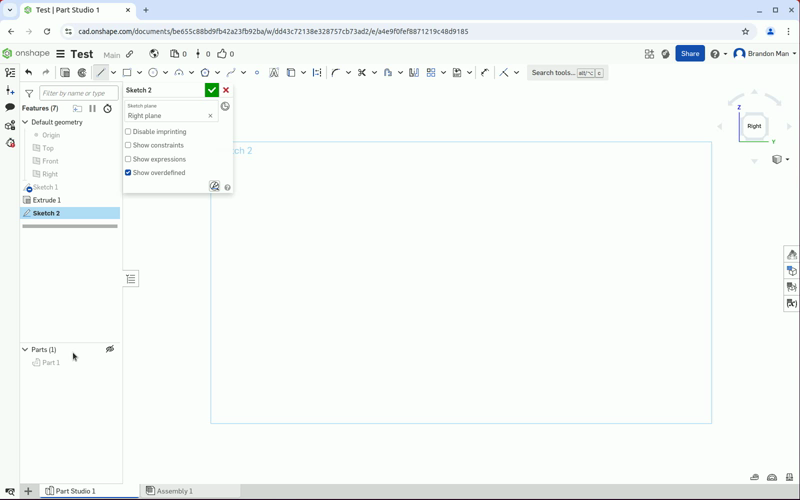
mouse_move(403, 260)
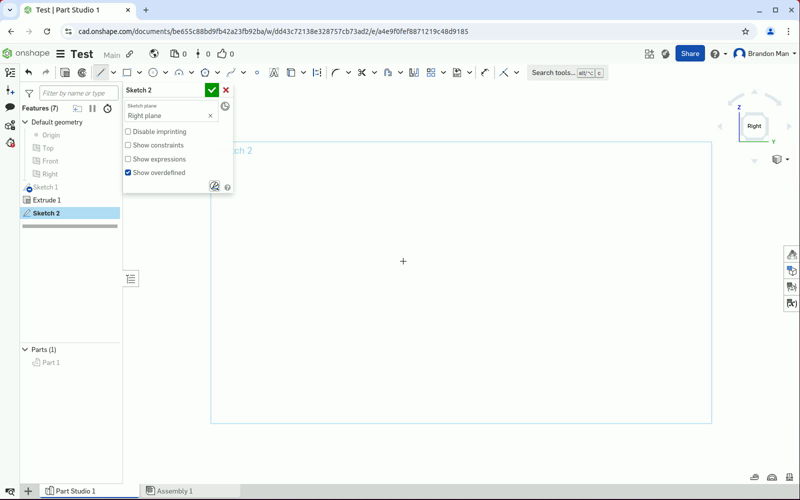
click(403, 260)
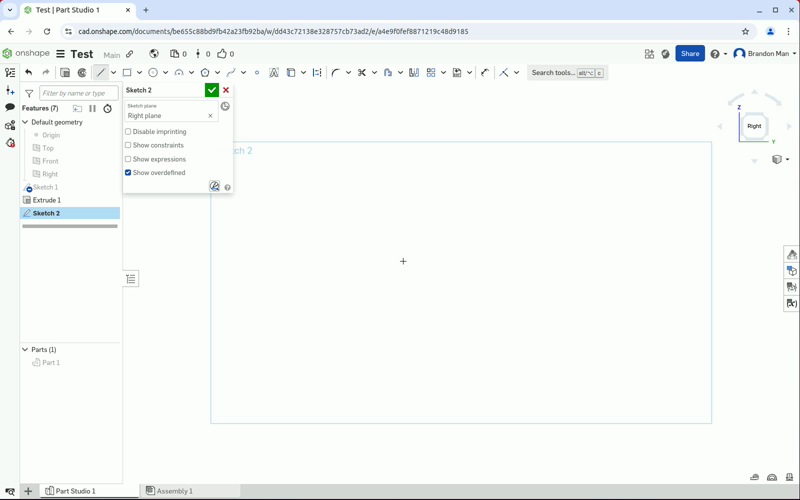
key_up(shift)
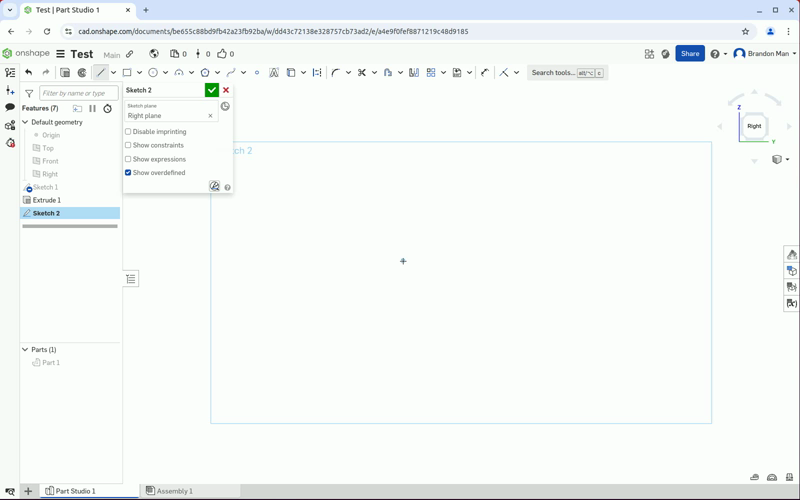
key_down(shift)
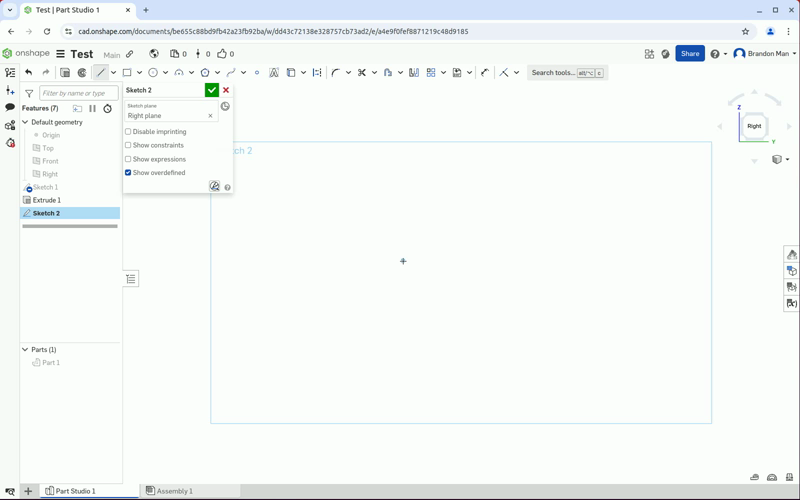
mouse_move(515, 260)
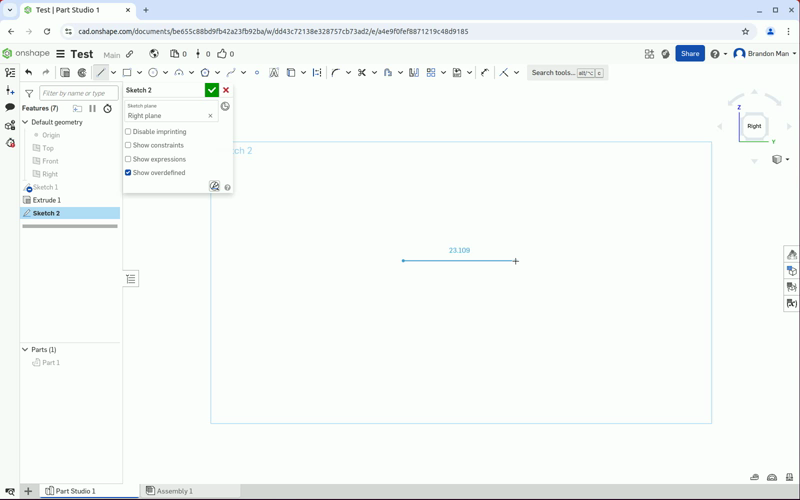
click(515, 260)
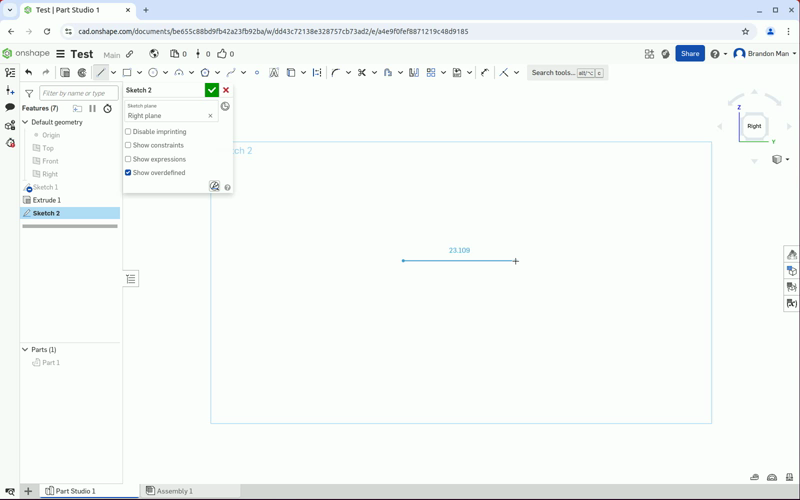
key_up(shift)
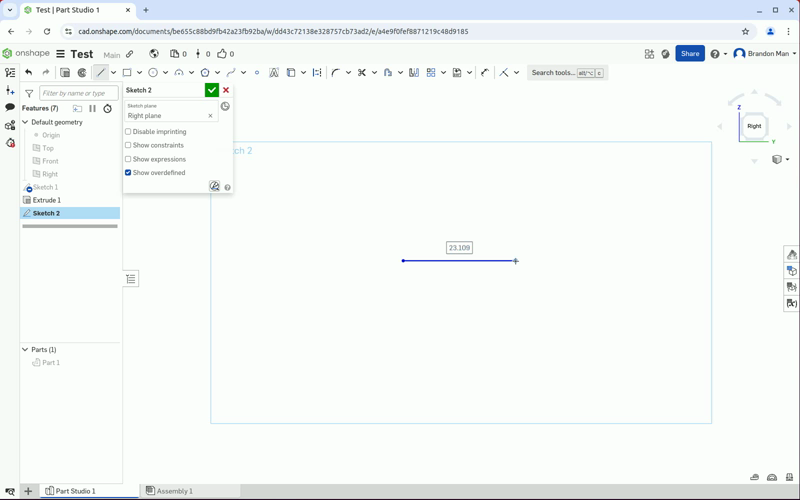
key_down(shift)
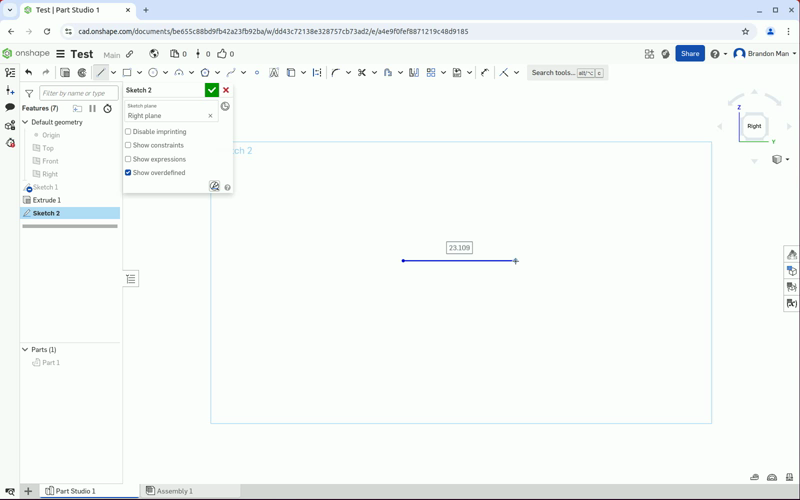
mouse_move(515, 170)
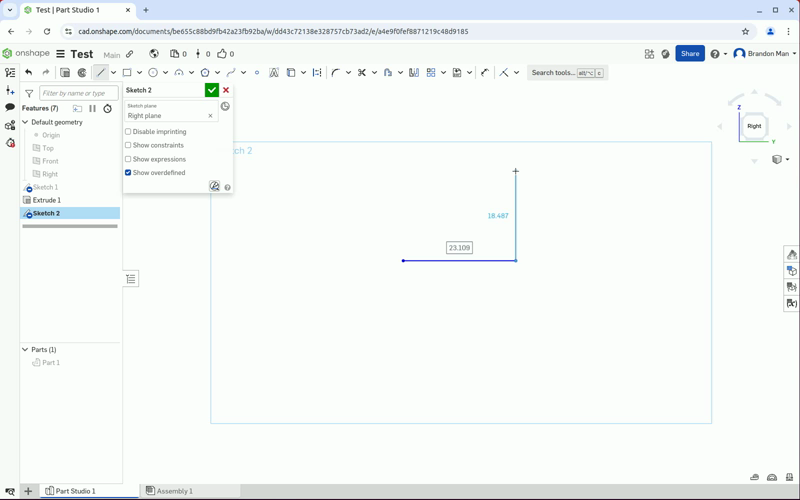
click(515, 170)
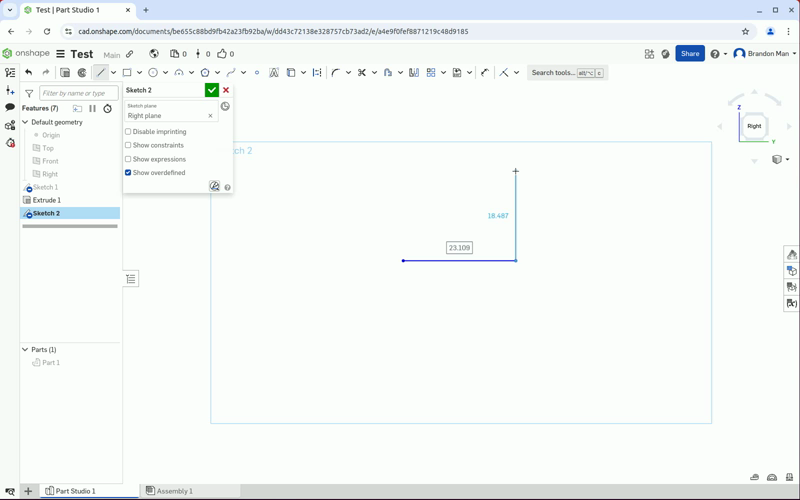
key_up(shift)
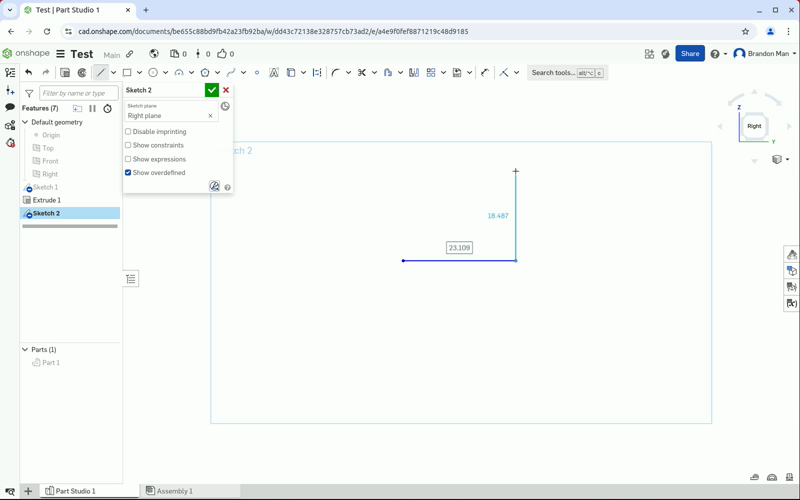
key_down(shift)
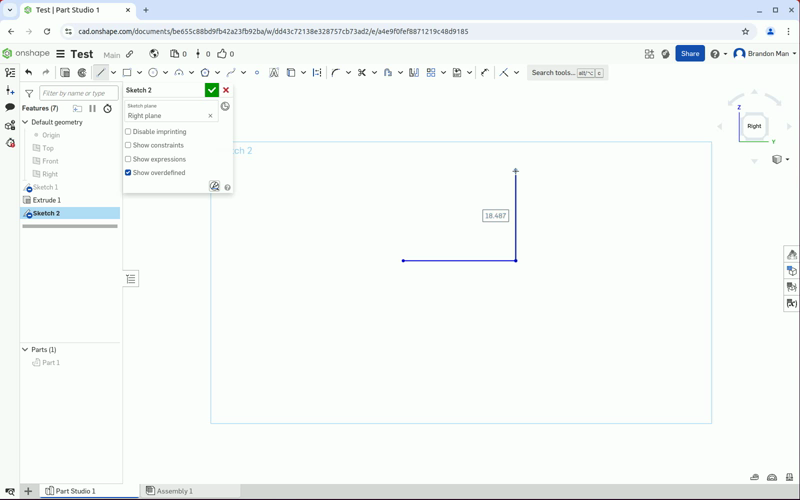
mouse_move(403, 170)
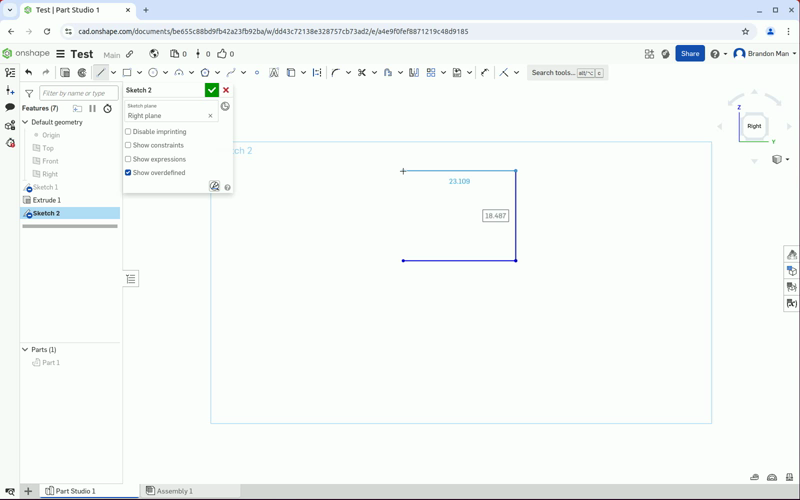
click(403, 170)
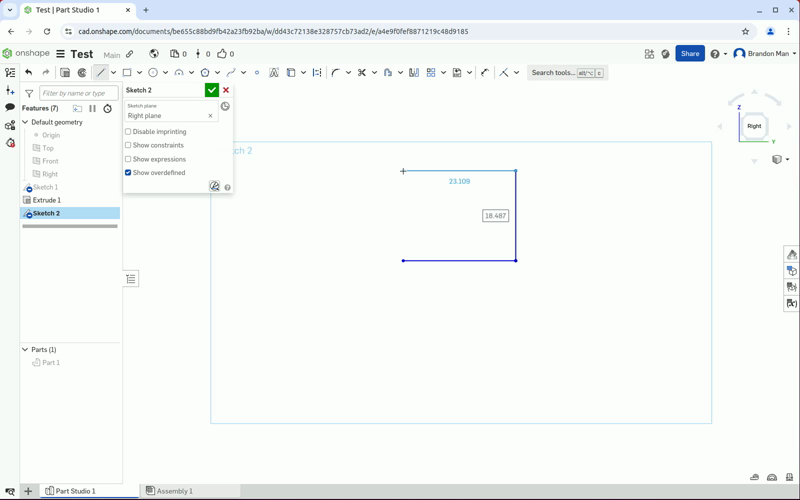
key_up(shift)
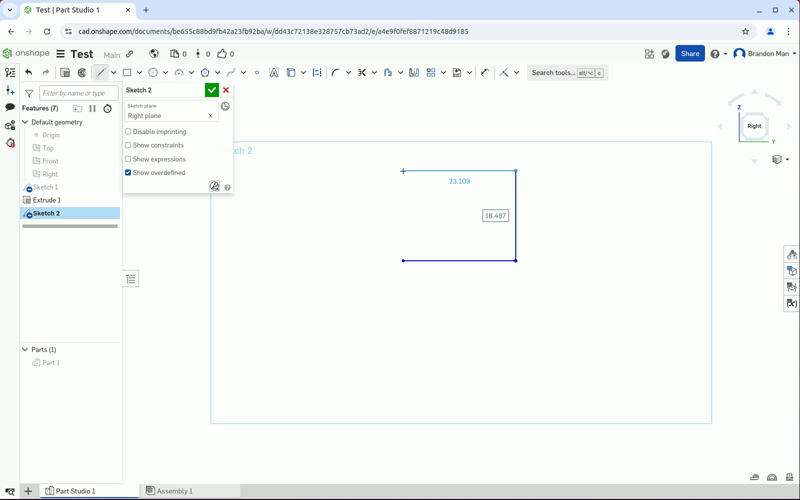
key_down(shift)
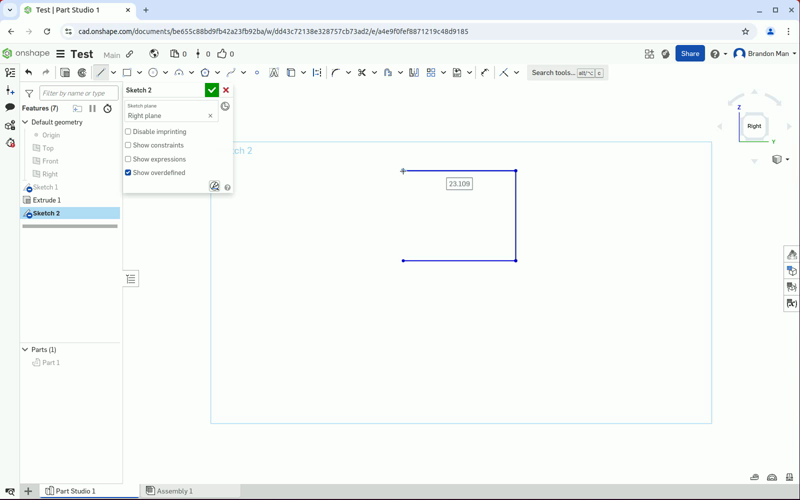
mouse_move(403, 260)
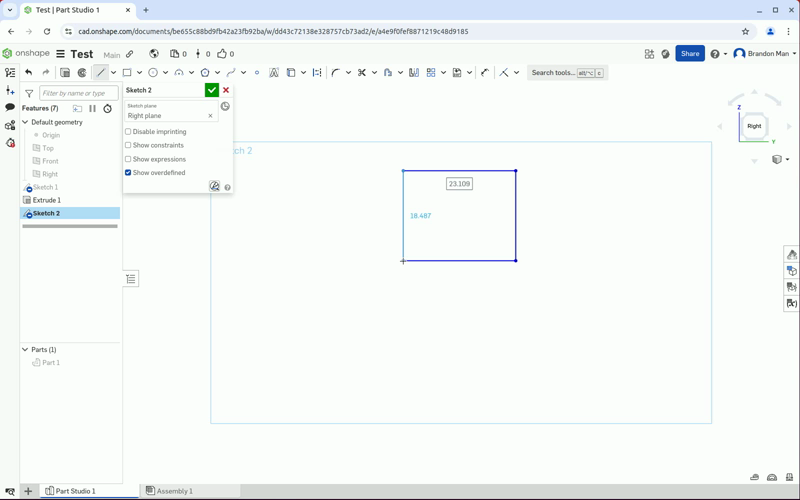
key_up(shift)
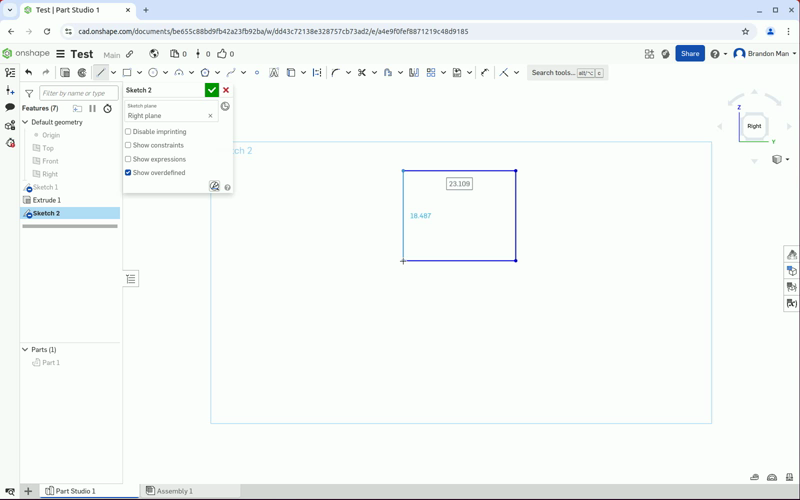
click(403, 260)
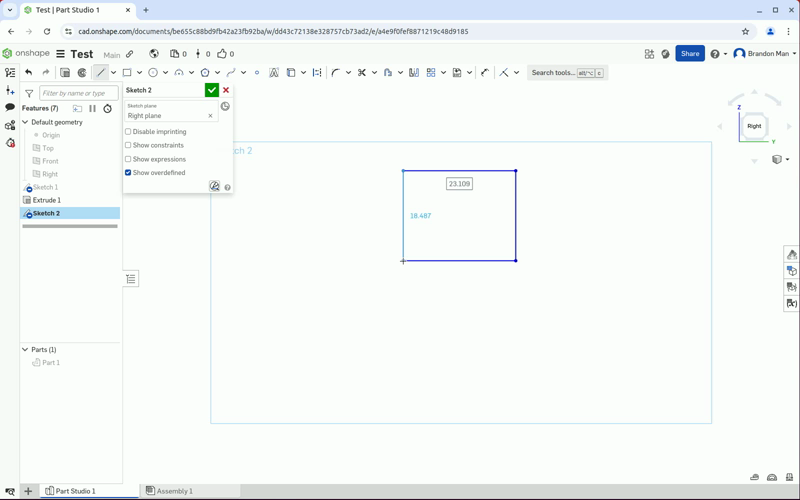
key(esc)
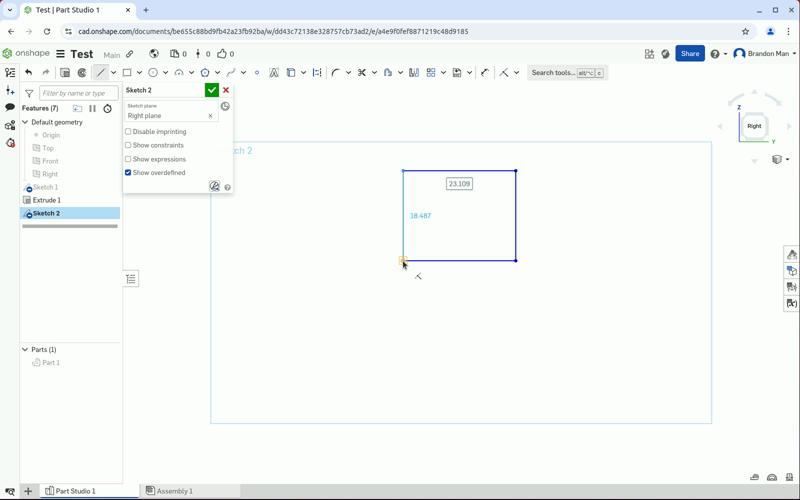
mouse_move(451, 234)
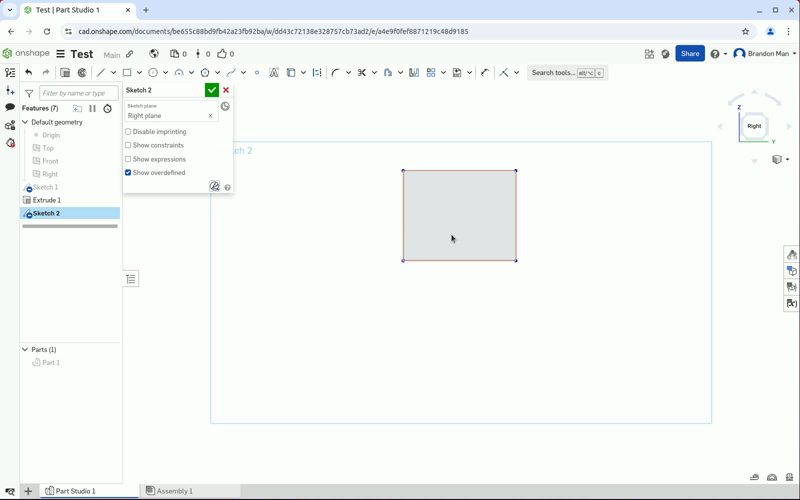
click(451, 234)
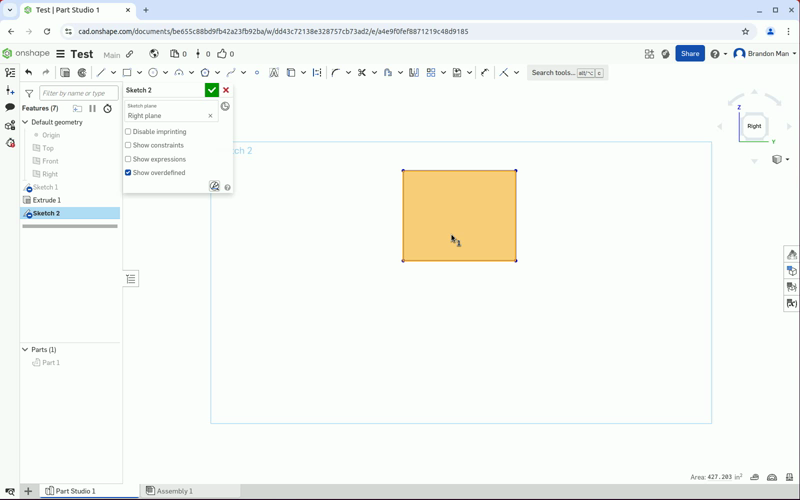
mouse_move(73, 352)
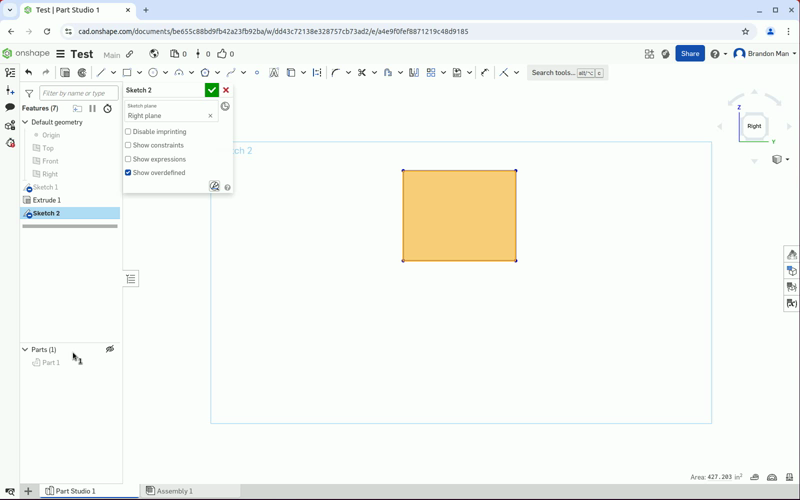
key(shift+y)
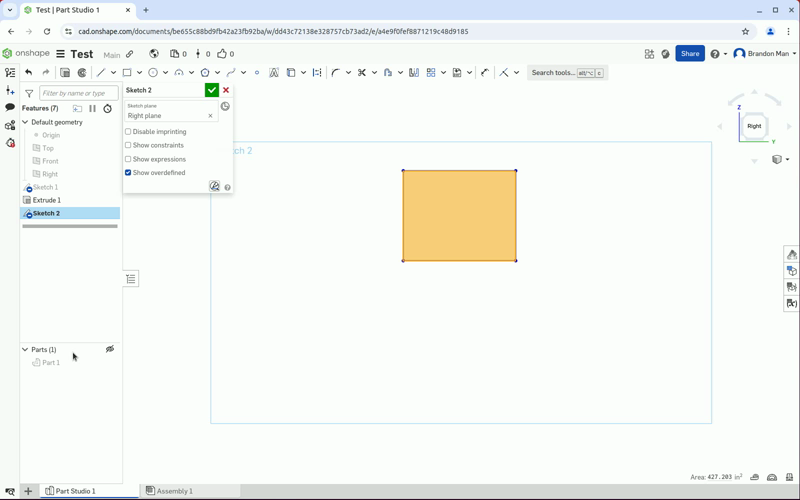
key(shift+e)
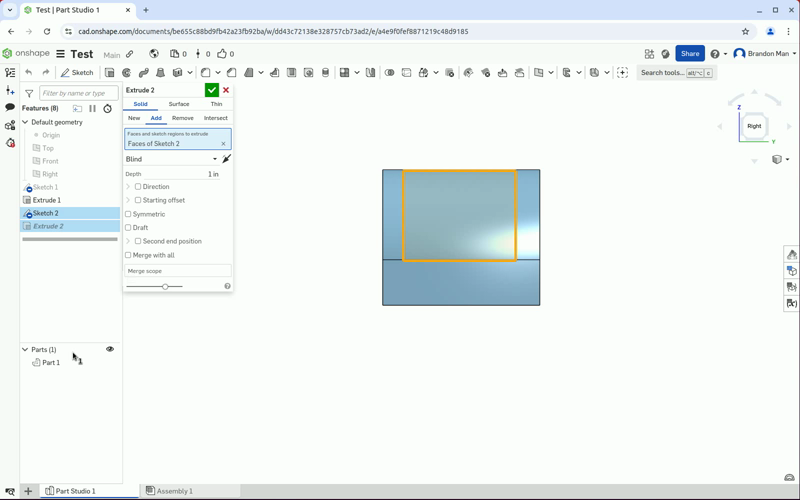
mouse_move(143, 106)
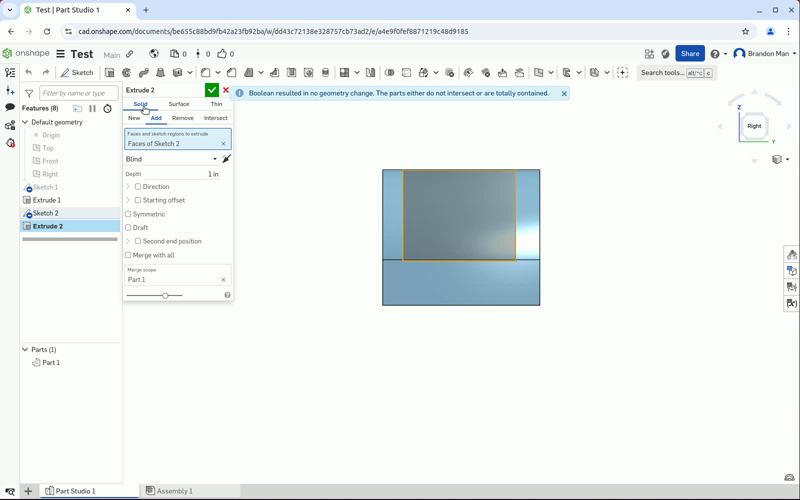
click(143, 106)
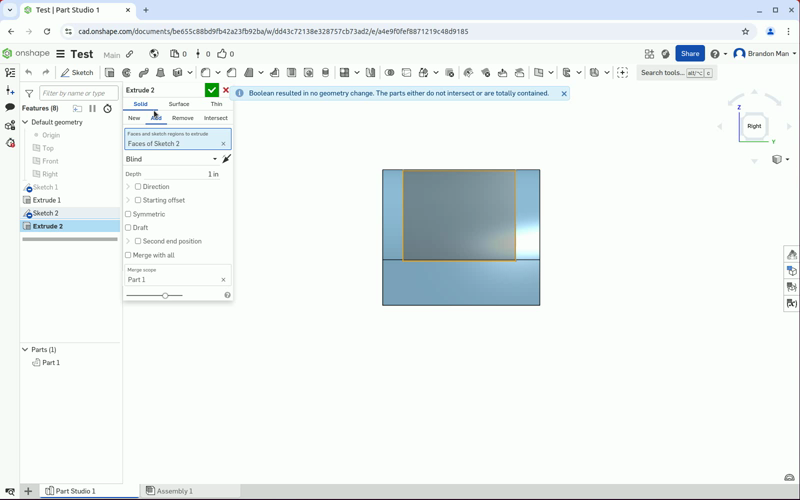
mouse_move(186, 120)
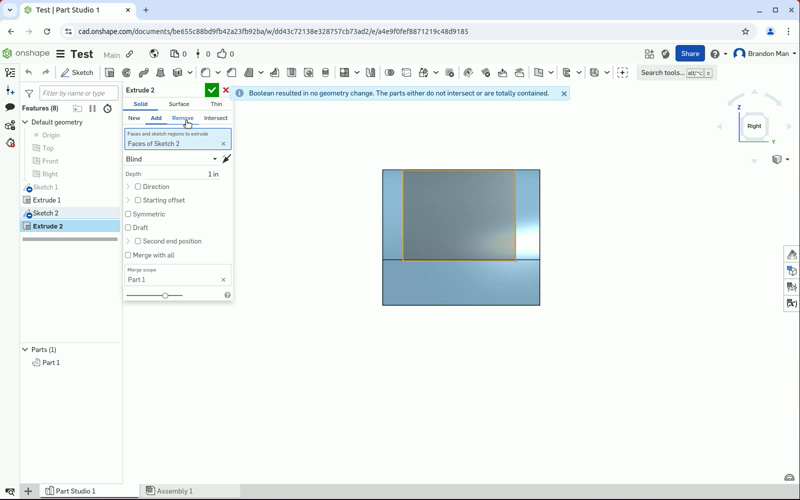
click(186, 120)
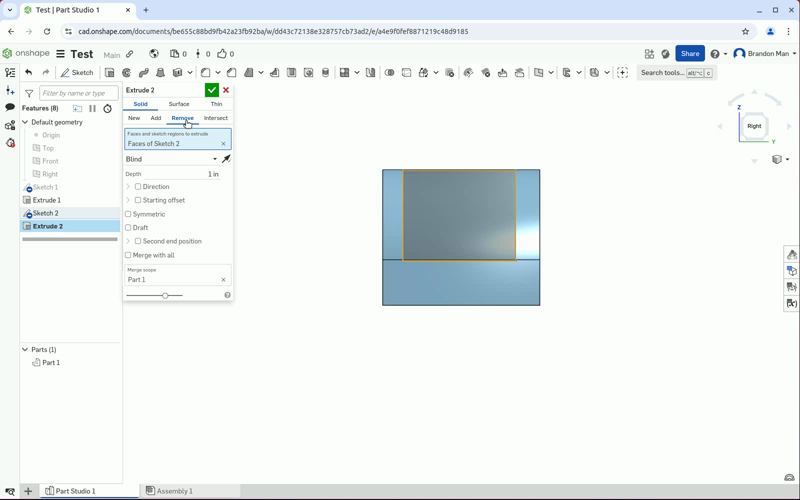
key(tab, 4)
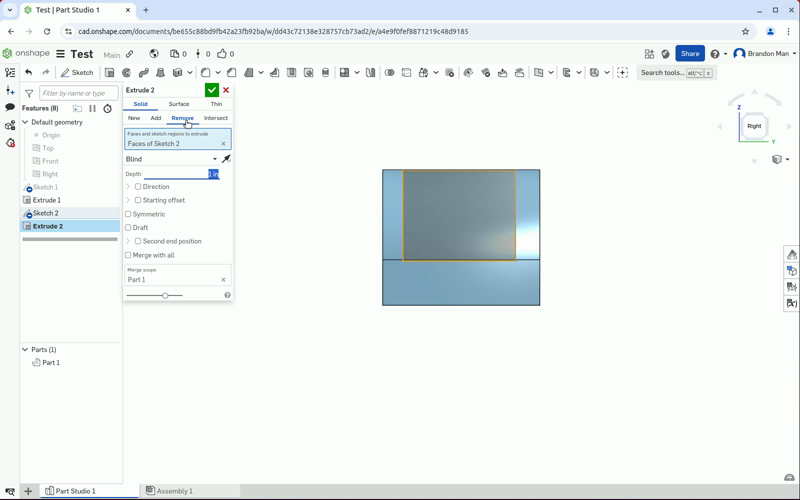
text(37.07)
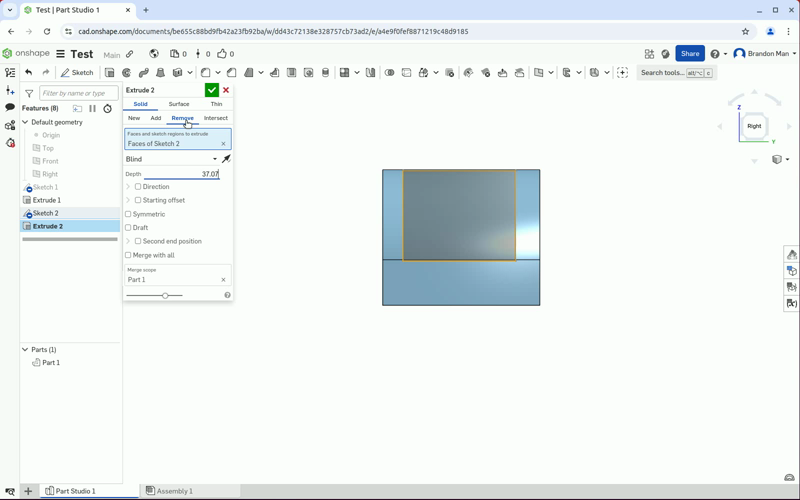
key(tab, 3)
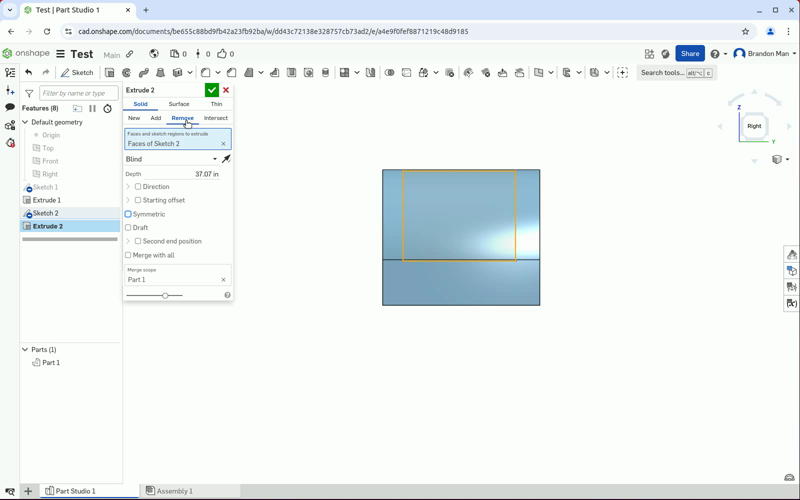
key(space)
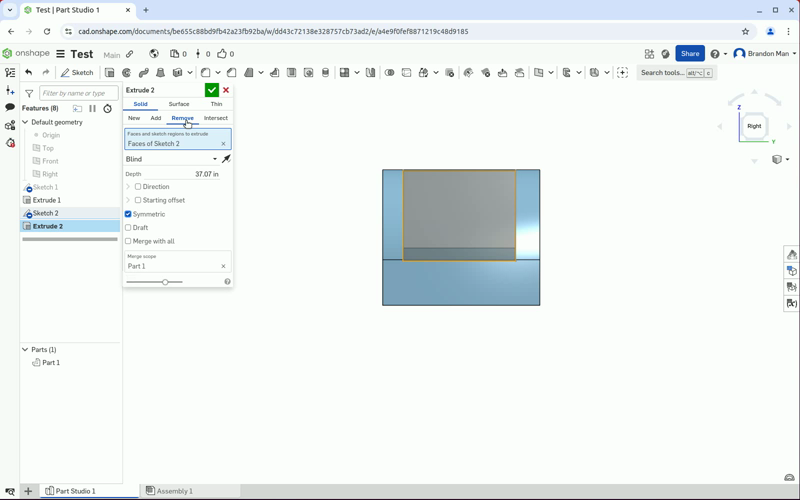
key(tab, 2)
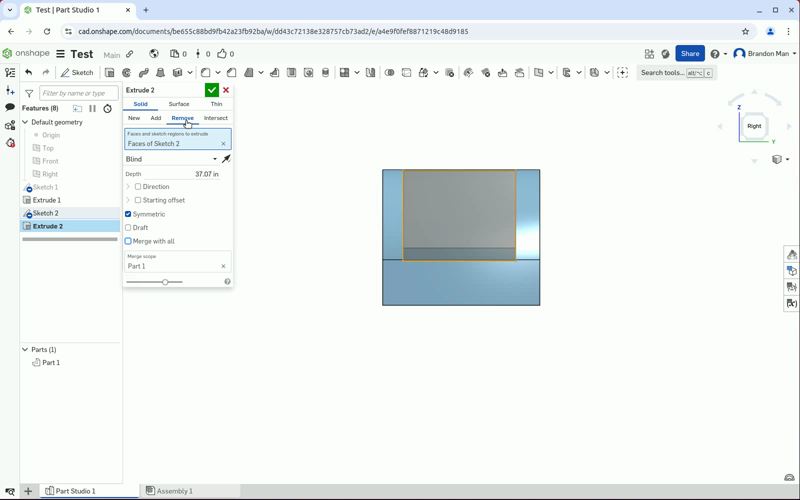
key(space)
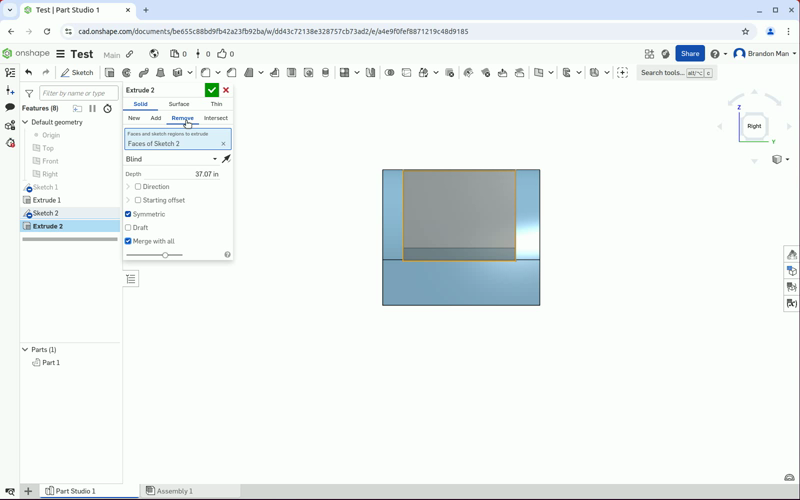
key(enter)
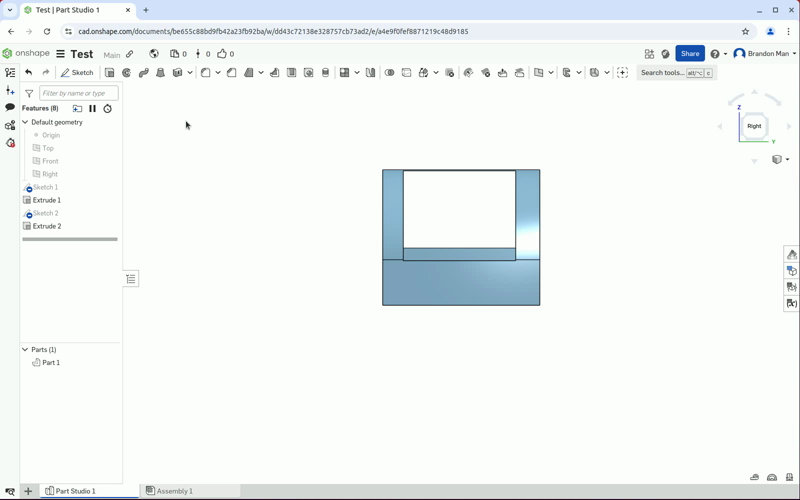
key(shift+h)
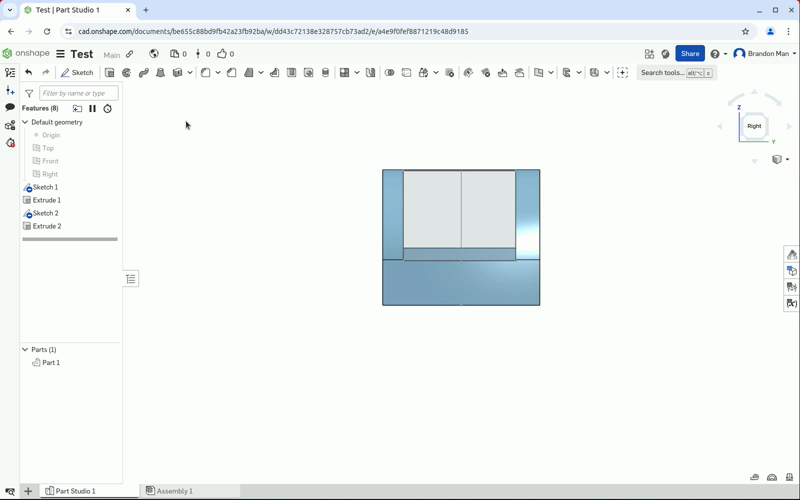
key(shift+h)
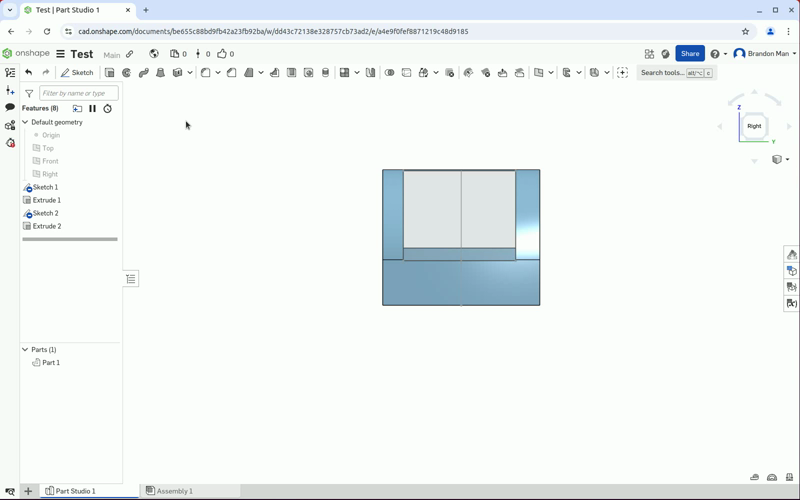
key(shift+7)
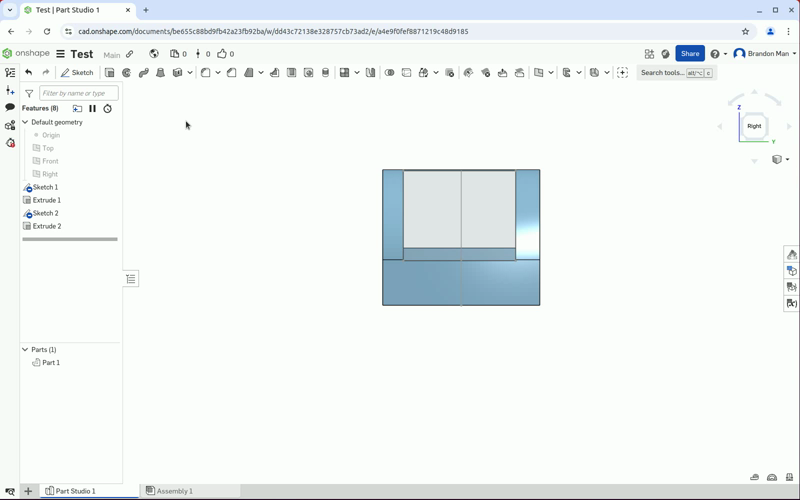
key(right, 2)
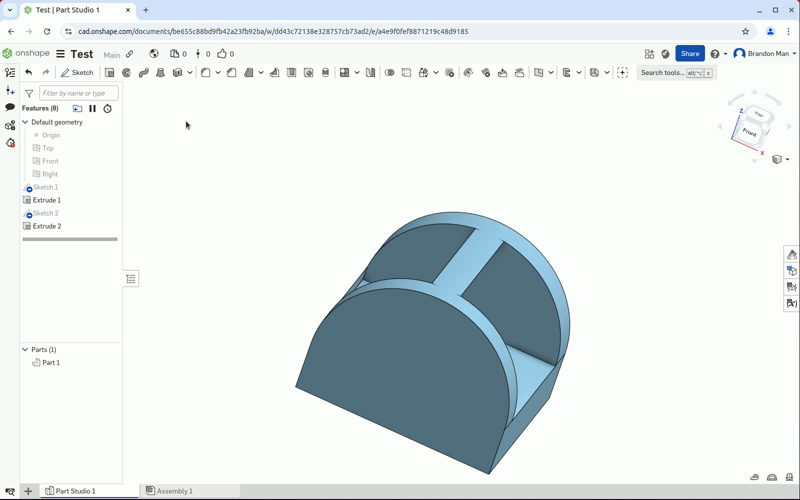
key(down, 2)
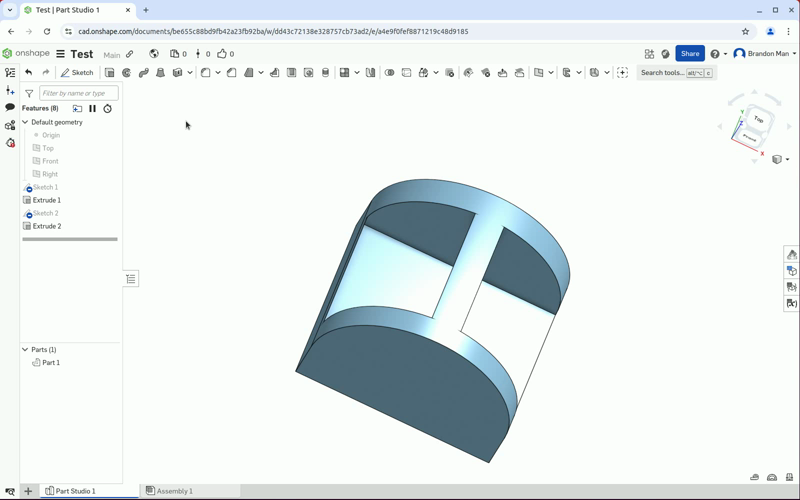
key(up, 2)
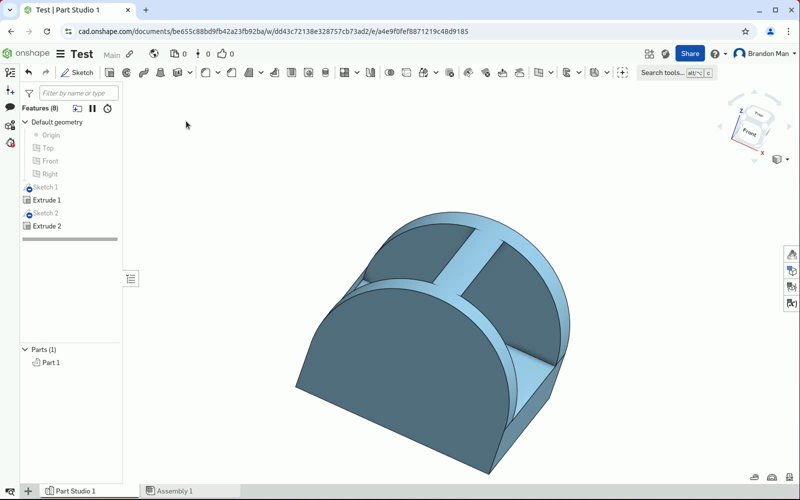
key(left, 2)
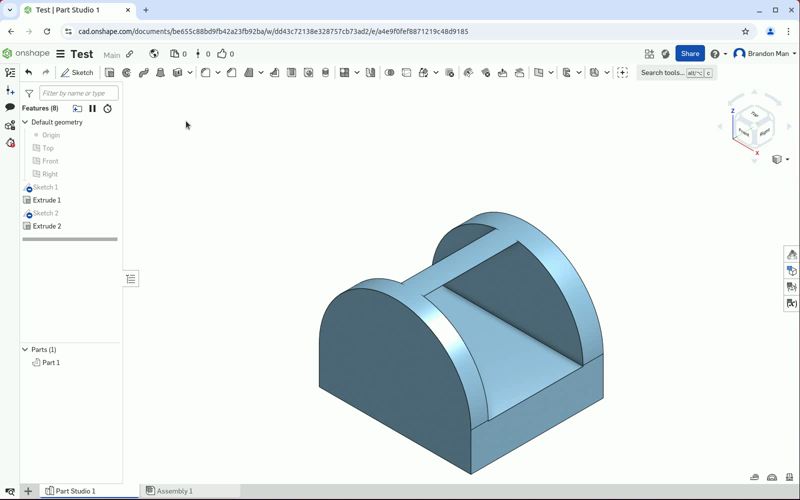
mouse_move(73, 189)
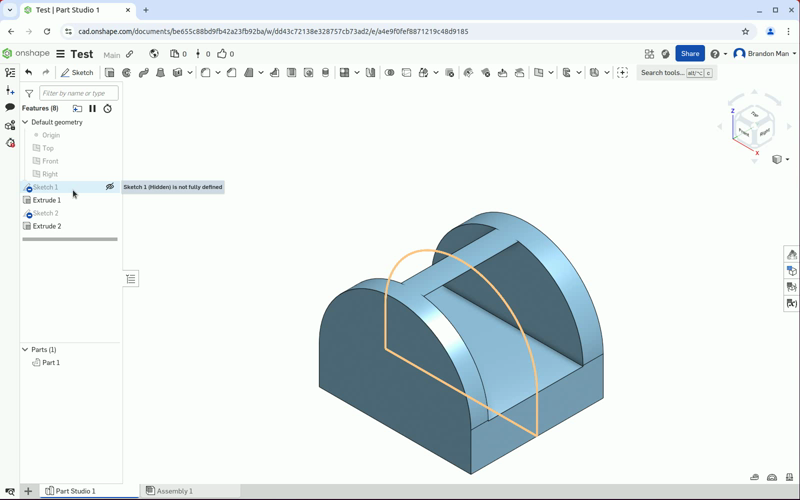
click(73, 189)